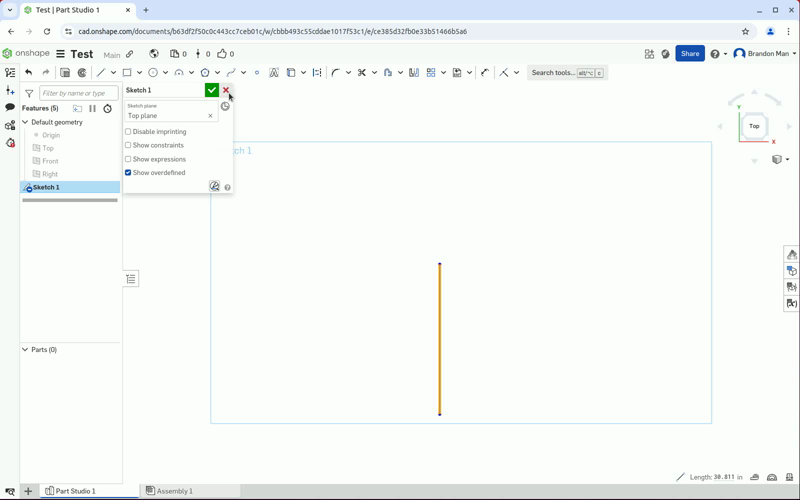
key(shift+h)
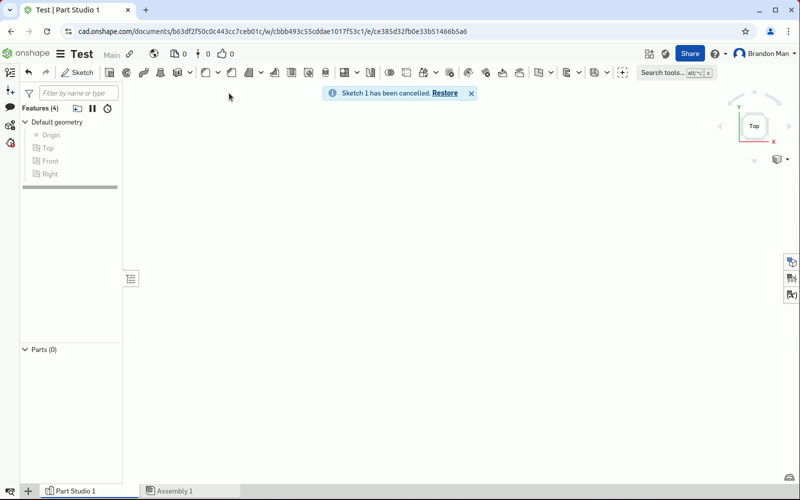
mouse_move(73, 352)
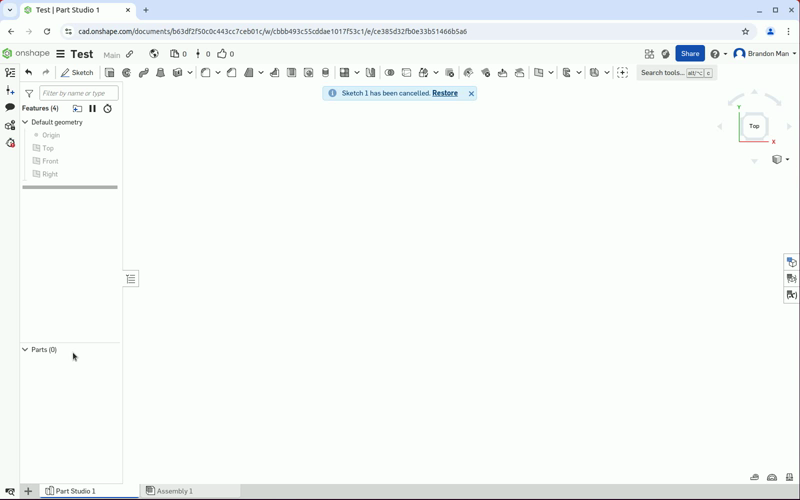
key(y)
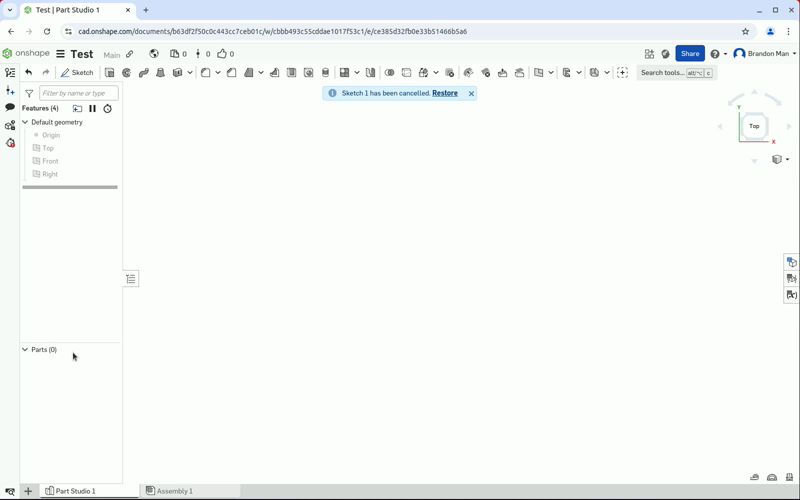
key(shift+p)
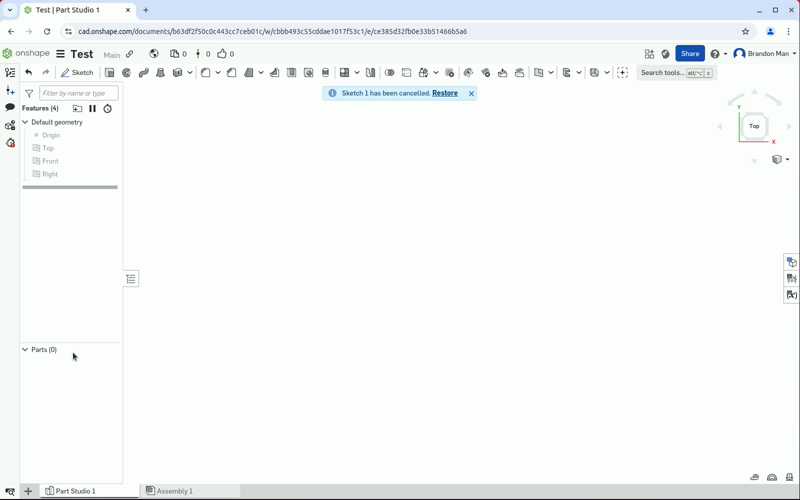
key(space)
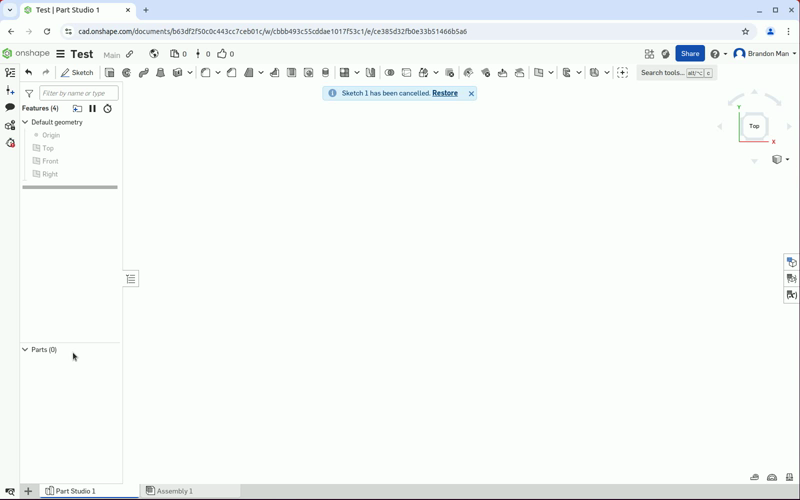
key_down(shift)
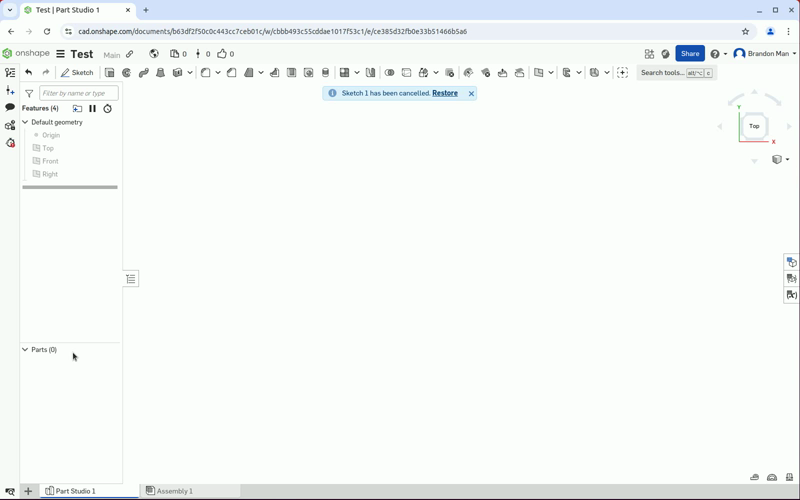
key(up)
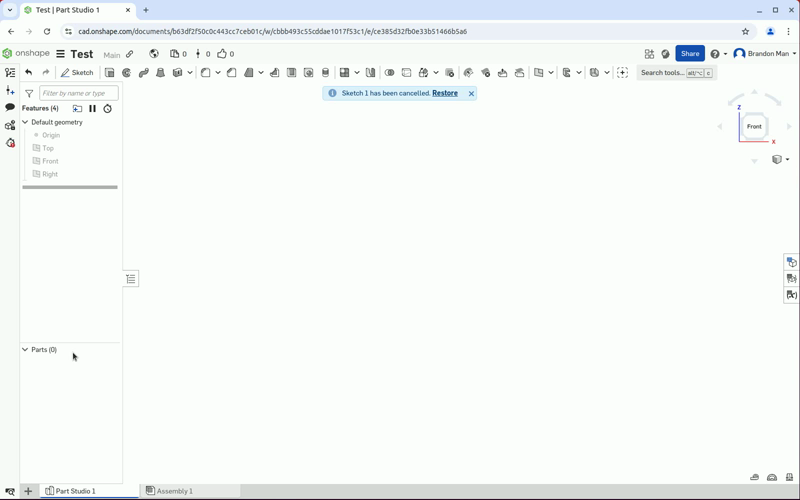
key_up(shift)
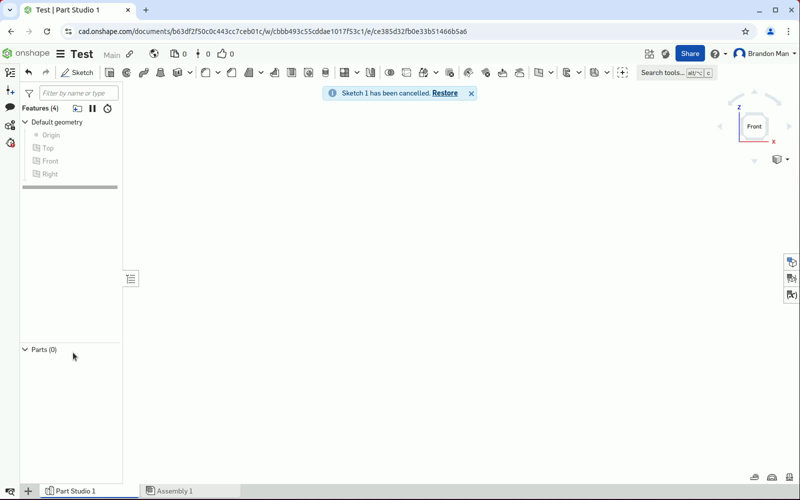
mouse_move(73, 352)
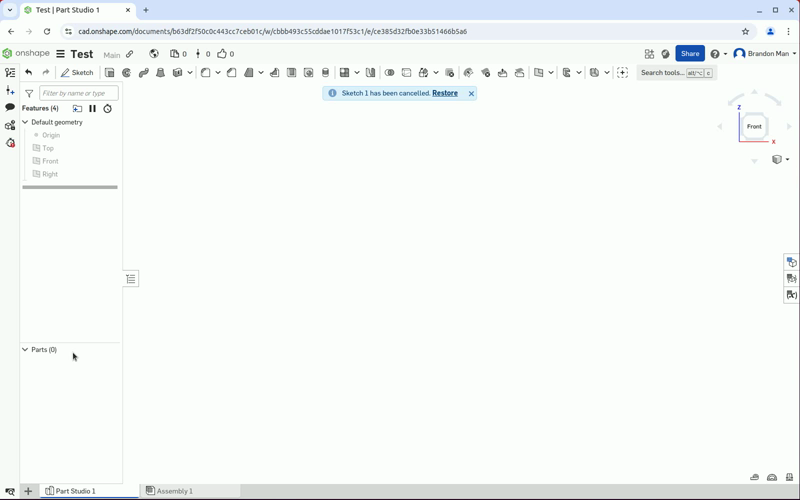
key(shift+y)
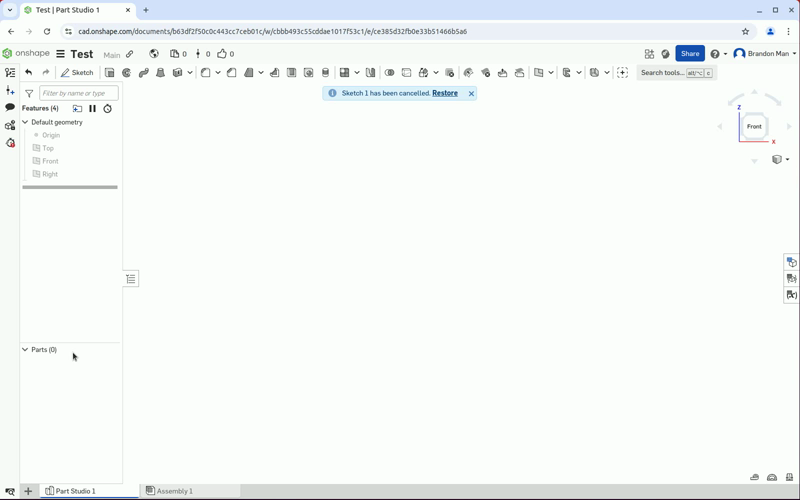
key(shift+s)
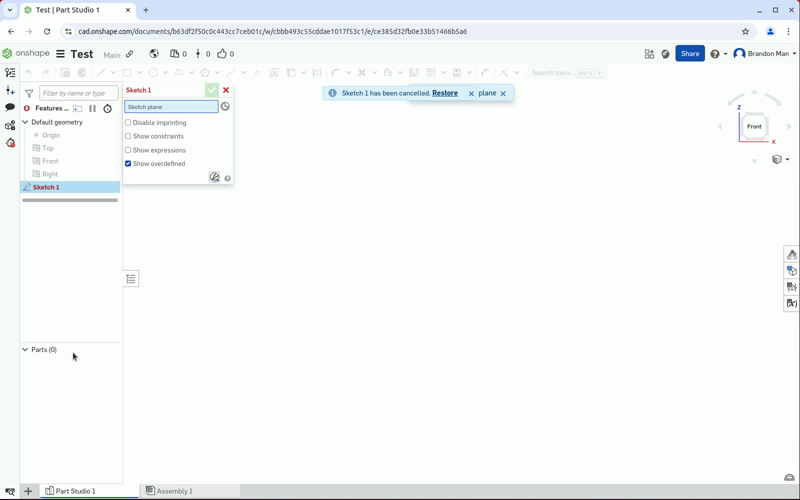
mouse_move(73, 163)
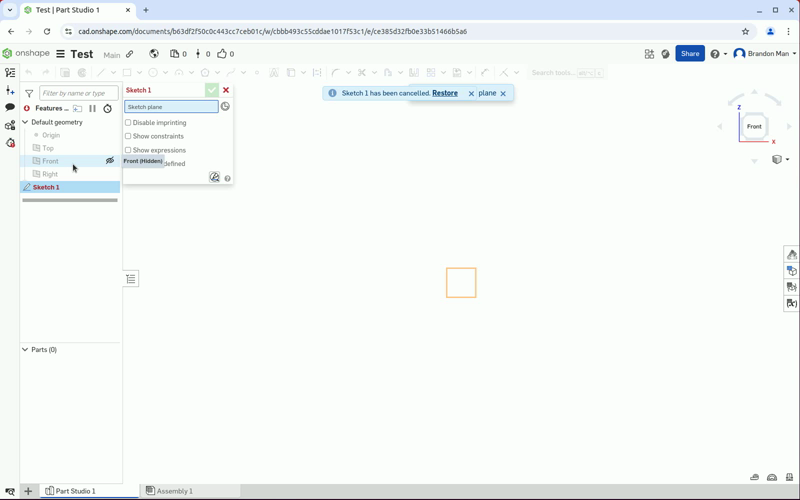
click(73, 163)
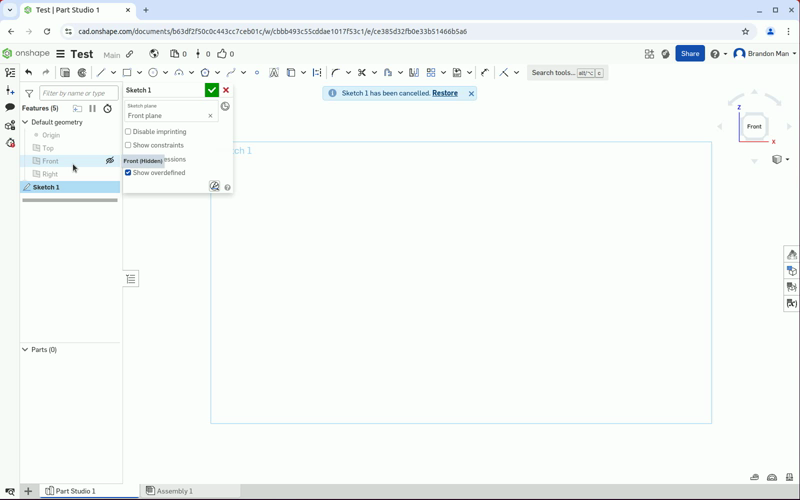
mouse_move(73, 352)
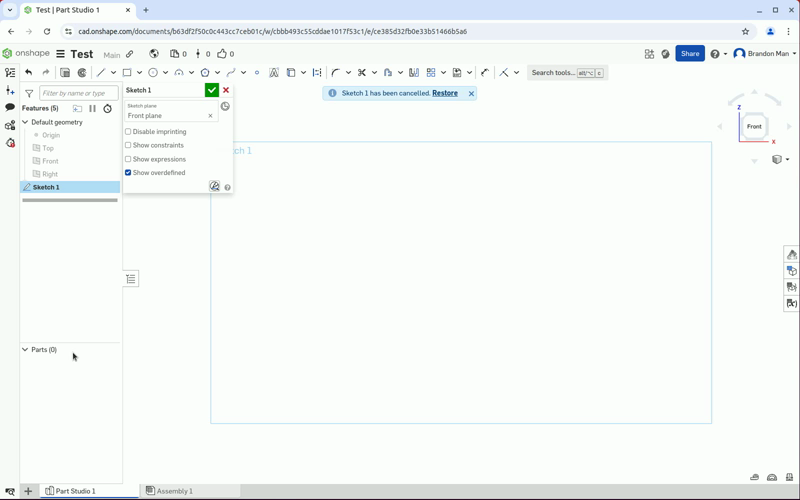
key(y)
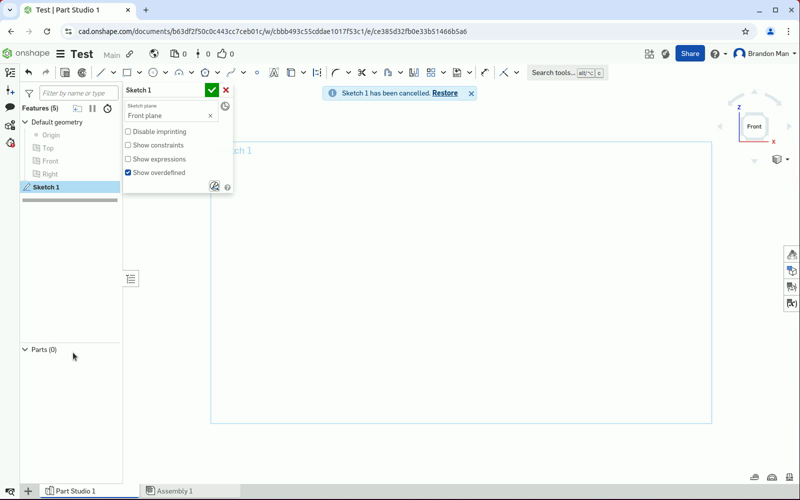
key(c)
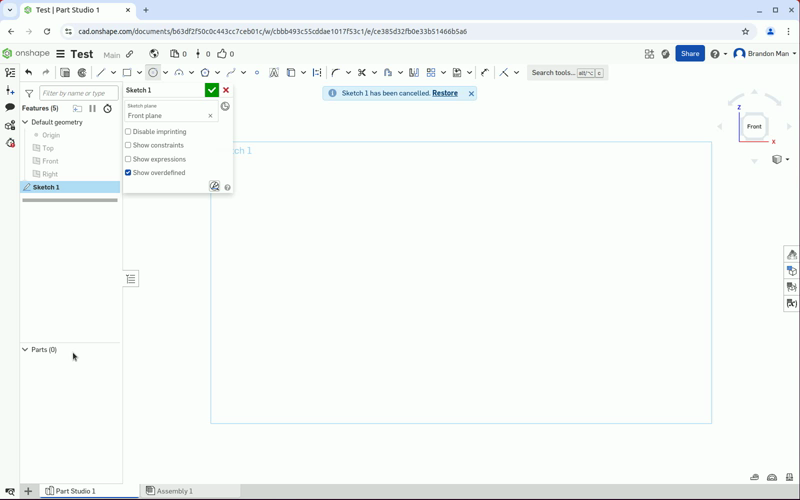
key_down(shift)
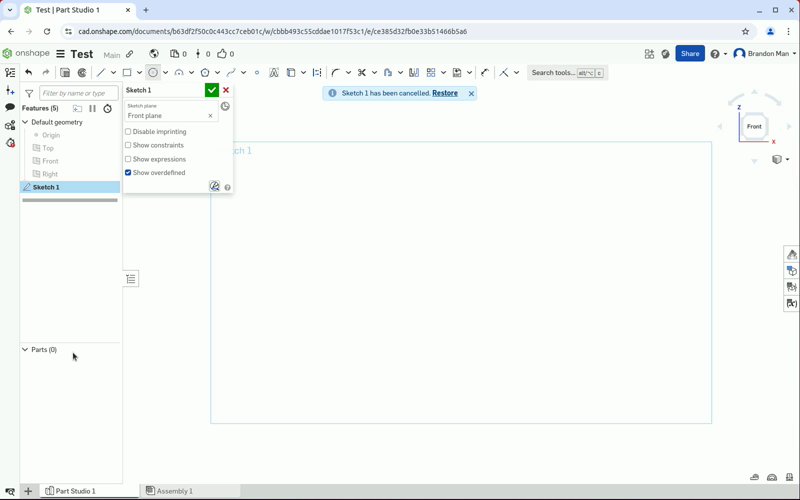
mouse_move(460, 282)
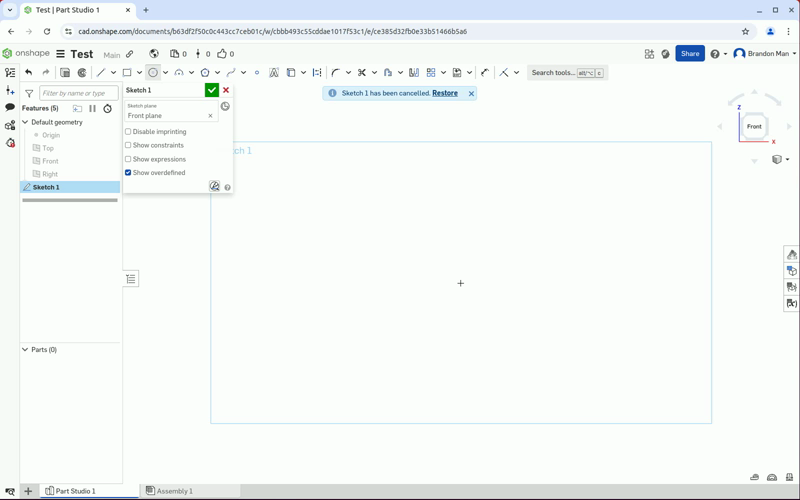
click(460, 282)
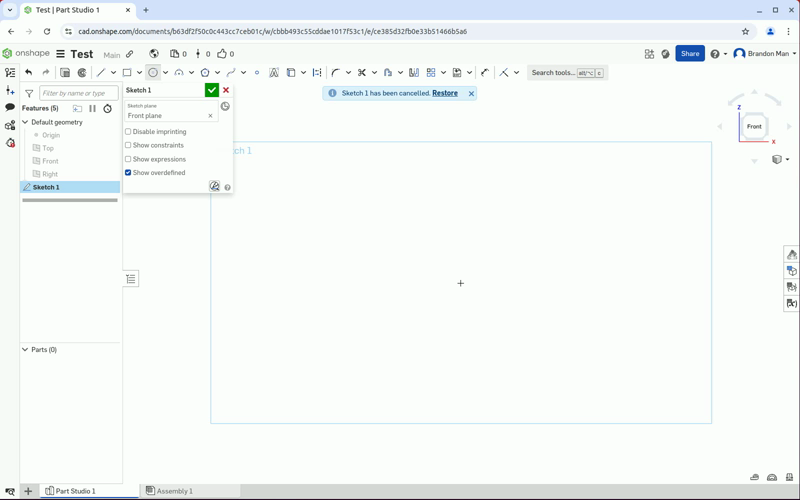
key_up(shift)
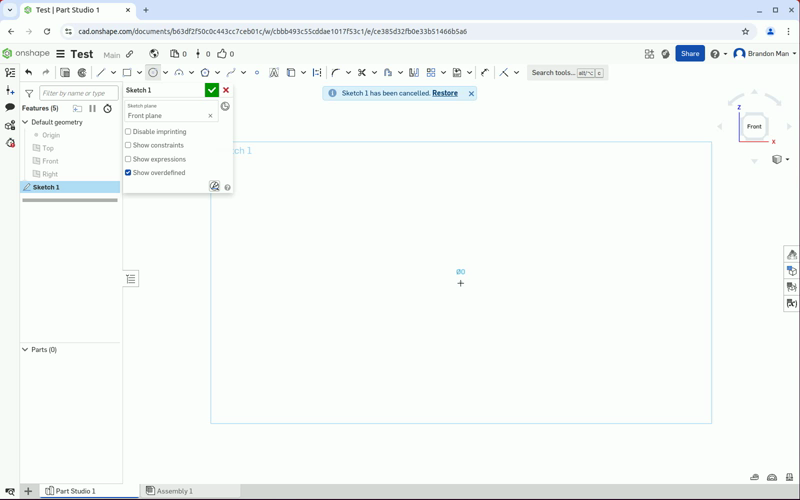
mouse_move(463, 282)
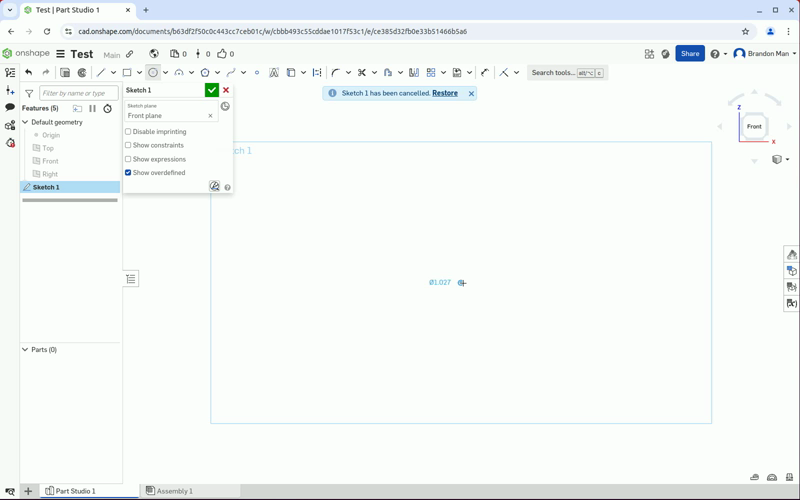
scroll(6)
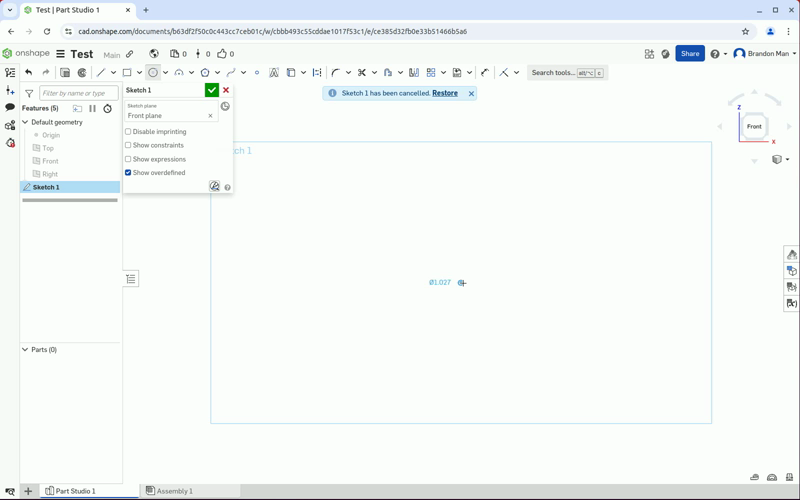
scroll(6)
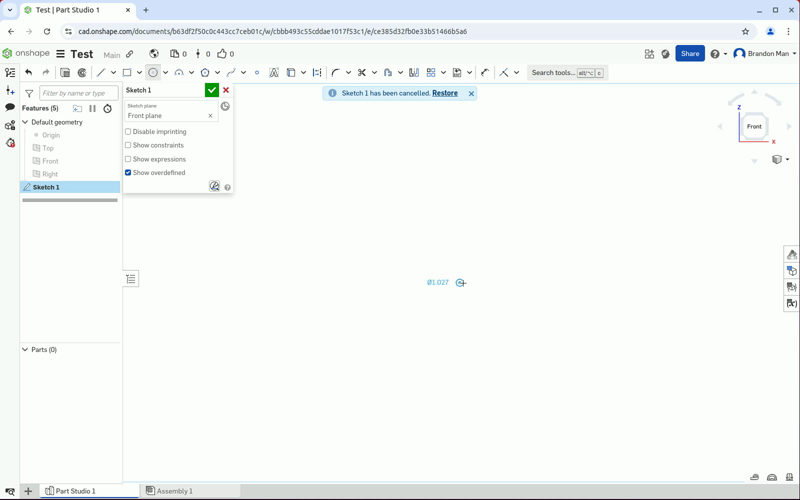
scroll(6)
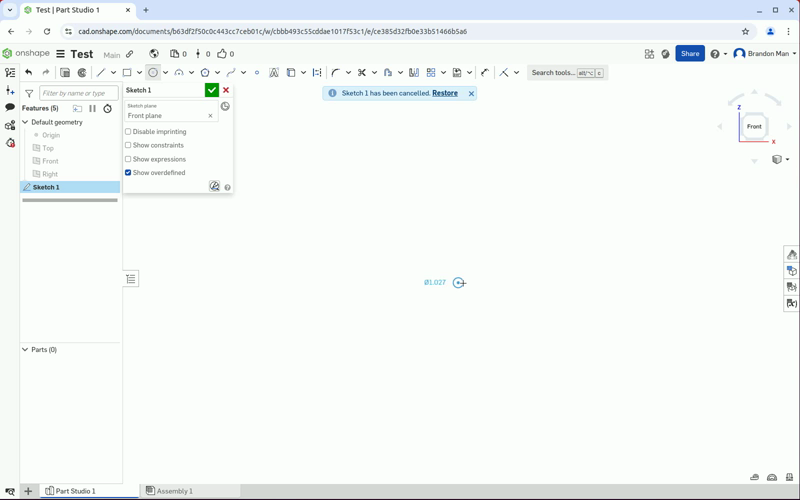
scroll(6)
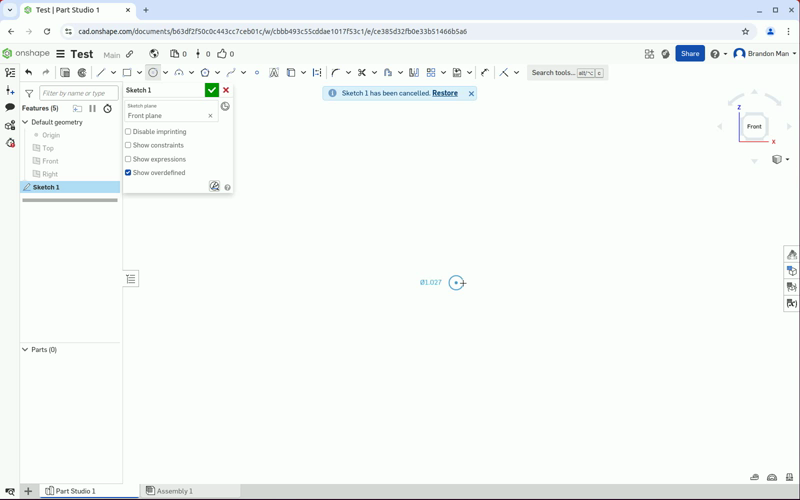
scroll(6)
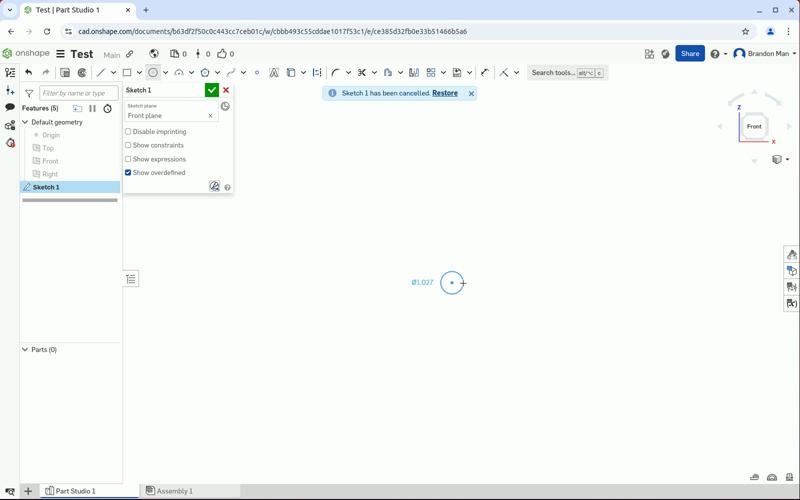
scroll(6)
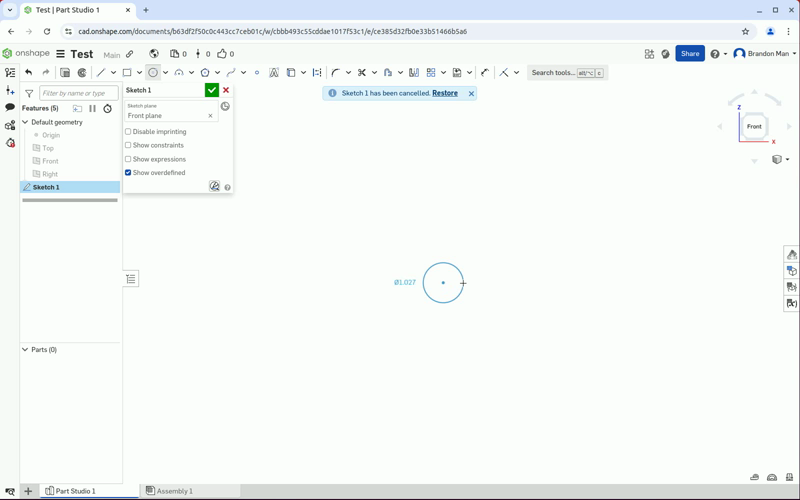
scroll(6)
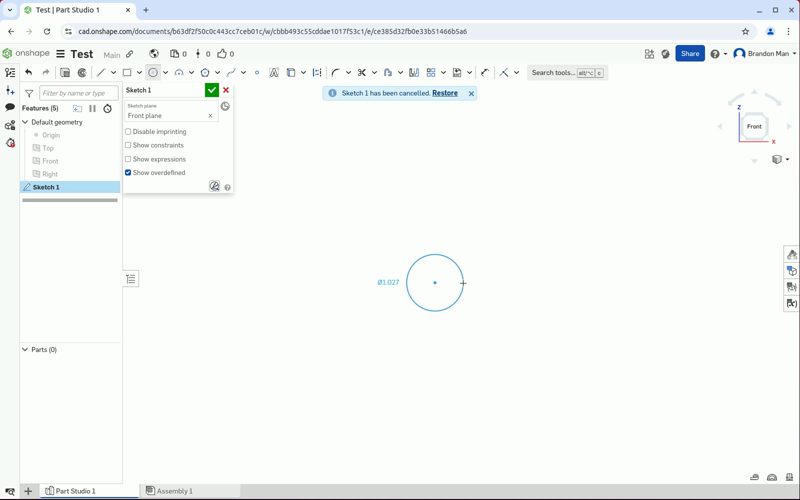
click(463, 282)
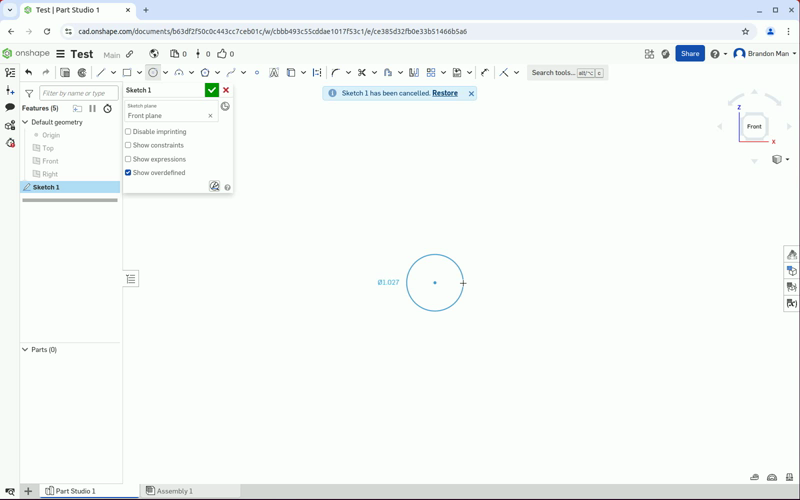
scroll(-6)
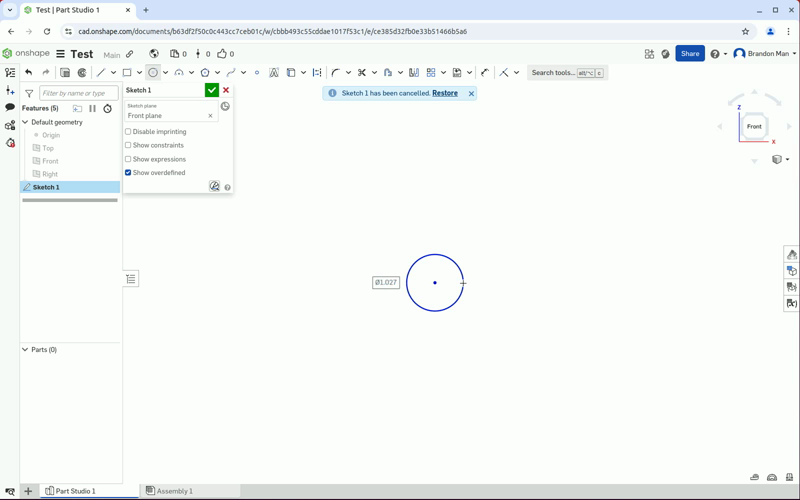
scroll(-6)
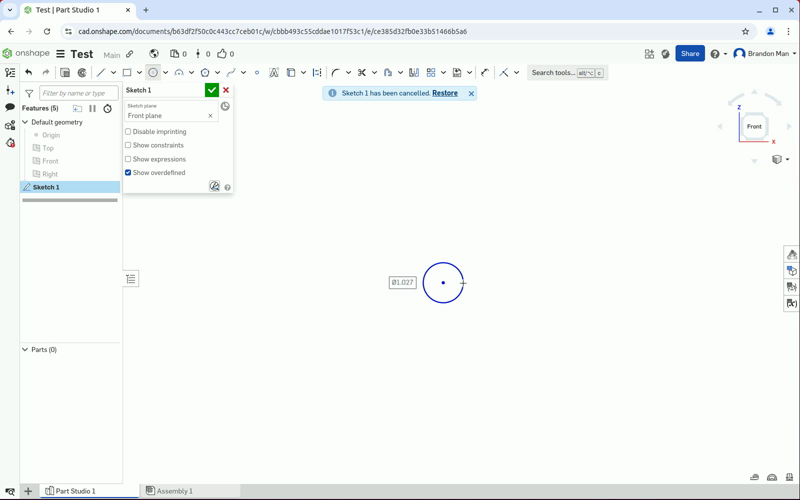
scroll(-6)
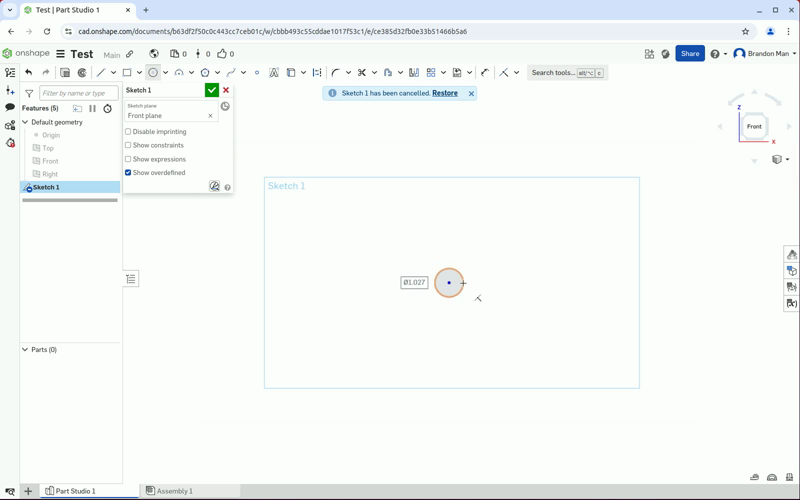
scroll(-6)
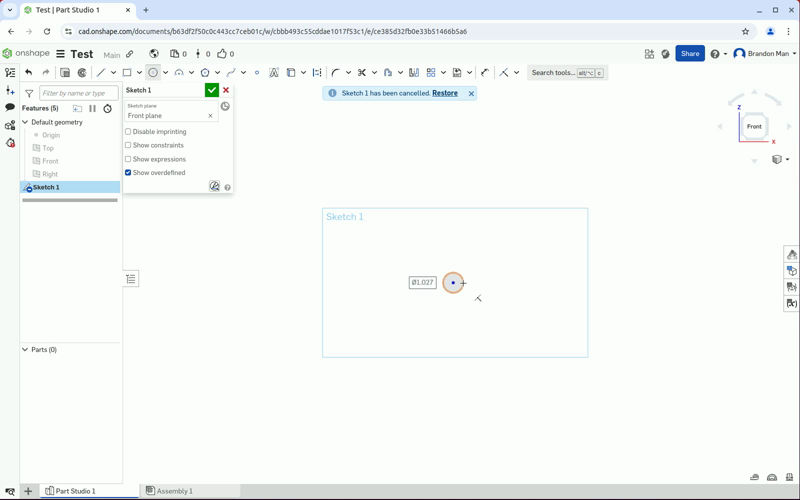
scroll(-6)
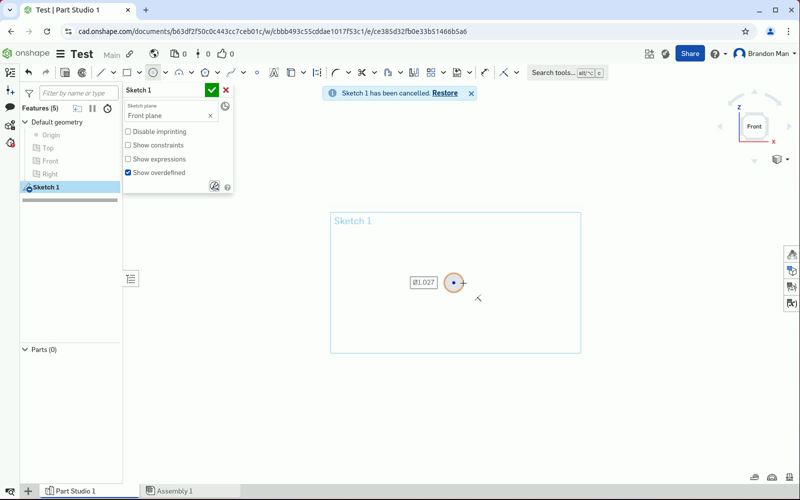
scroll(-6)
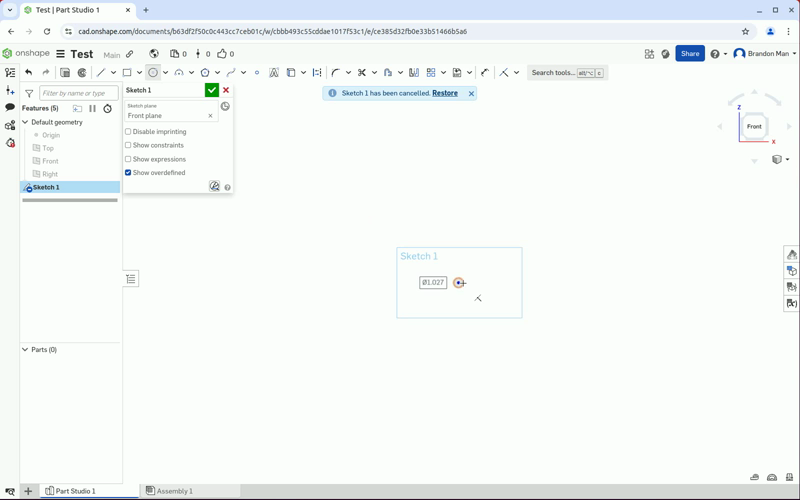
scroll(-6)
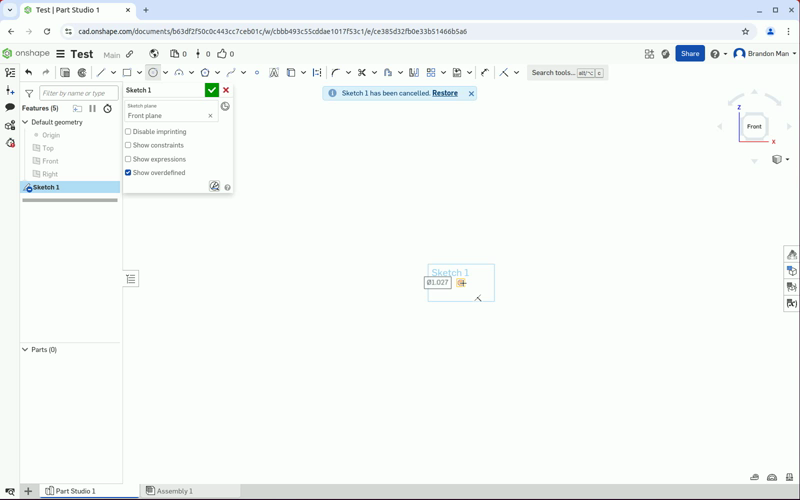
key(esc)
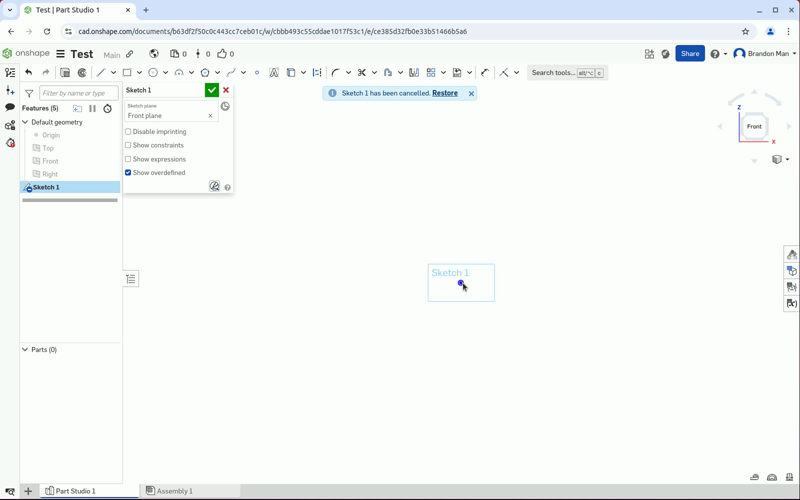
mouse_move(459, 281)
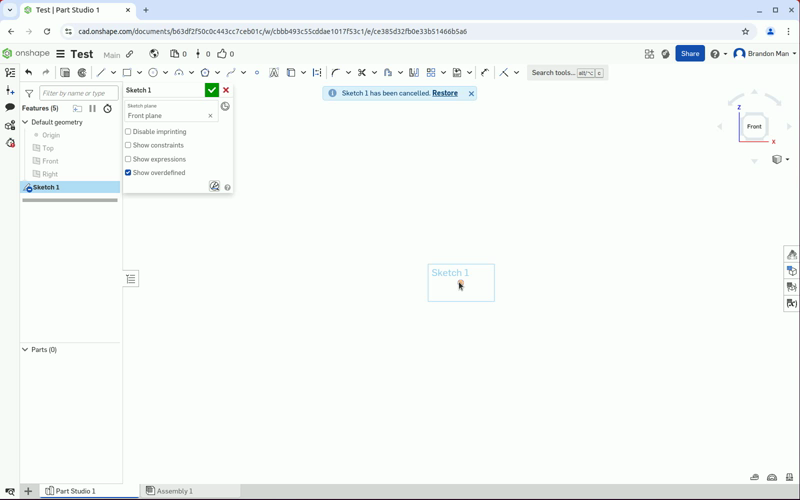
scroll(6)
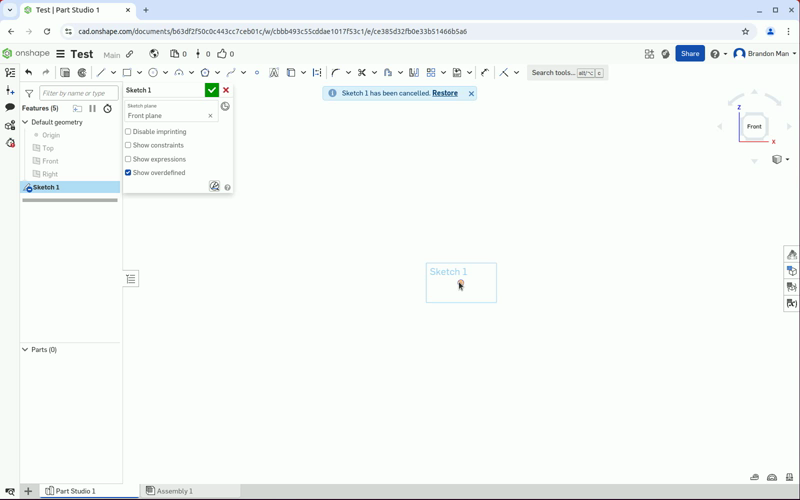
scroll(6)
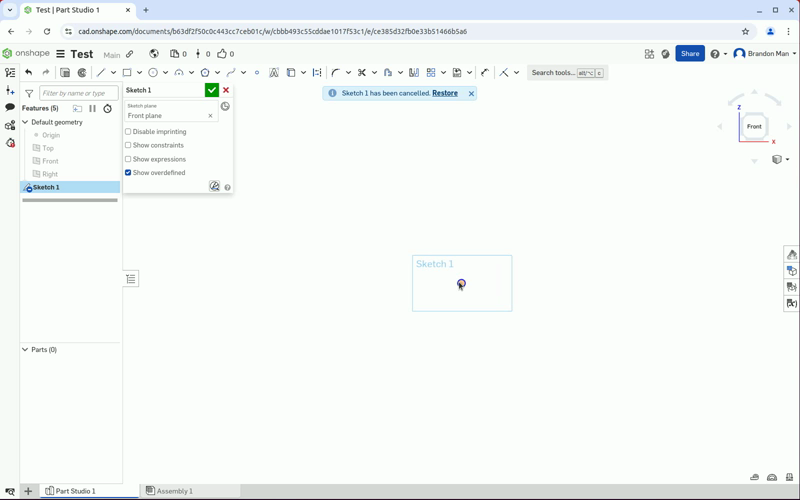
scroll(6)
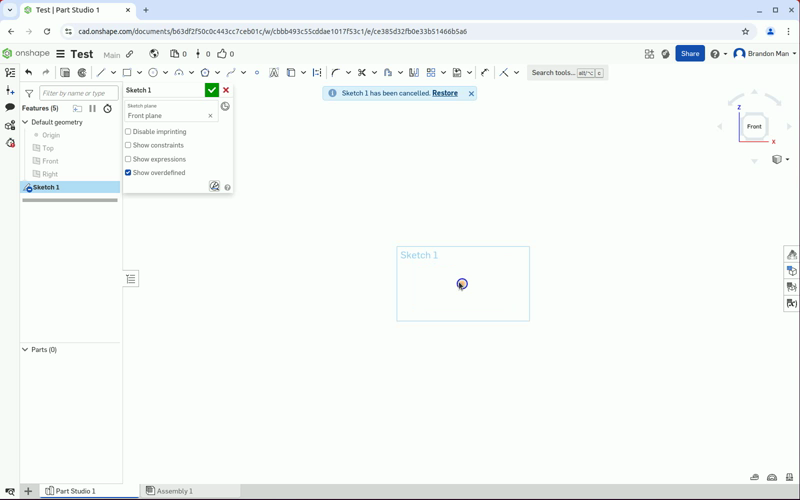
scroll(6)
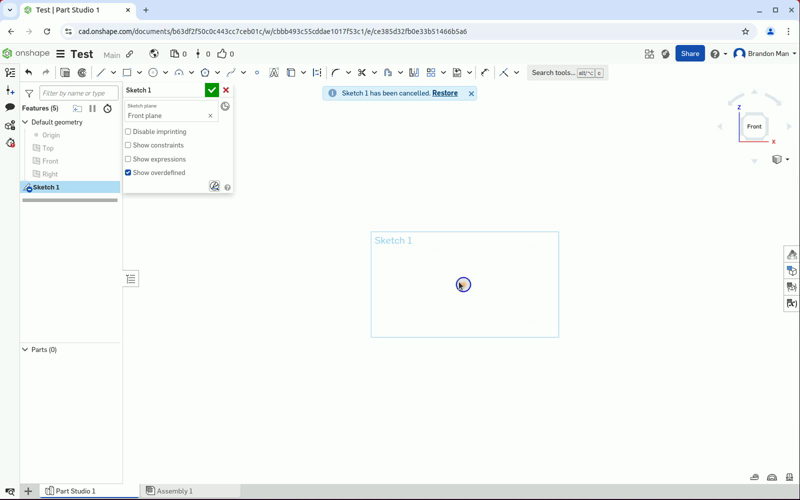
scroll(6)
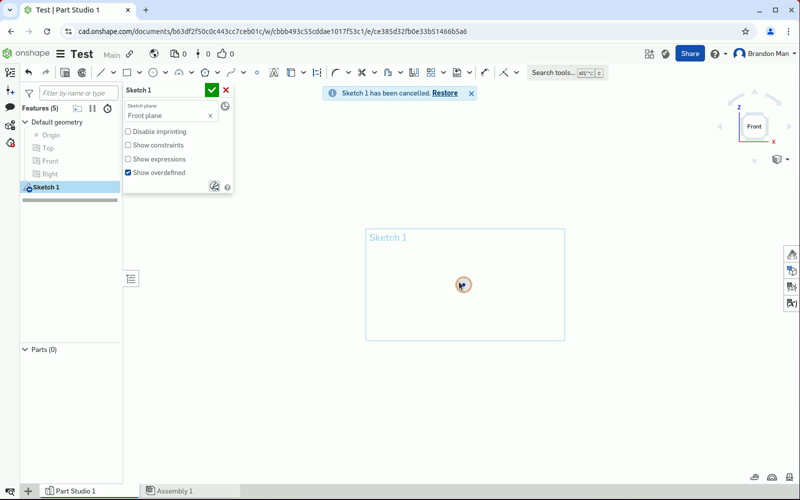
scroll(6)
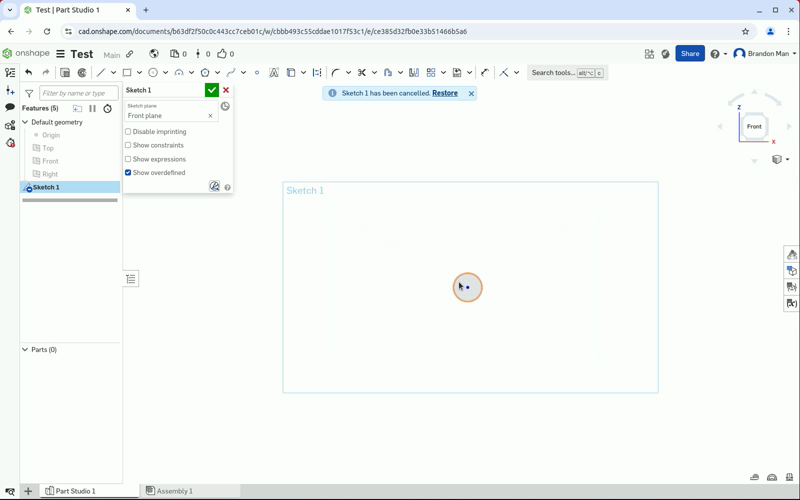
scroll(6)
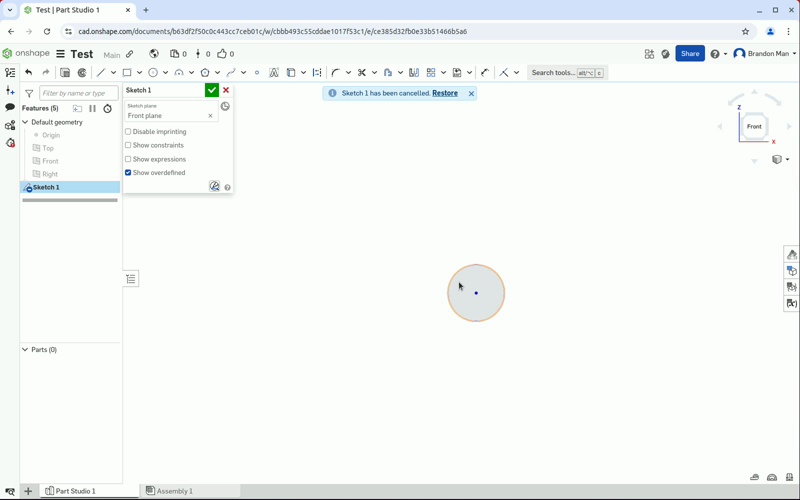
click(459, 281)
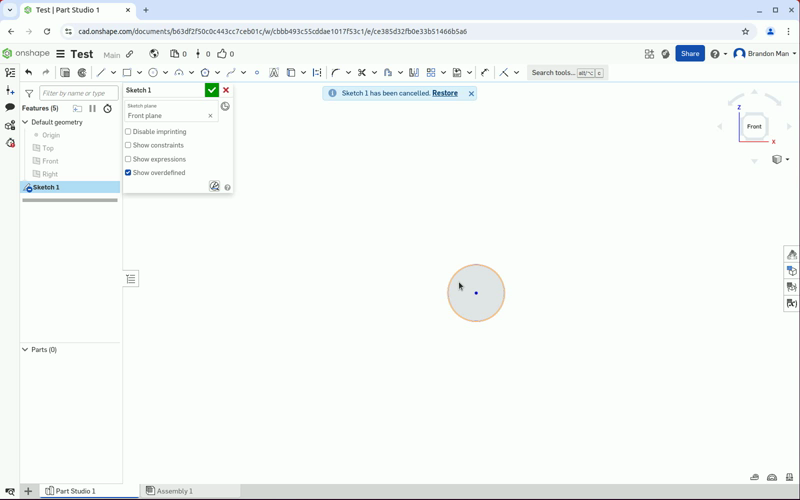
scroll(-6)
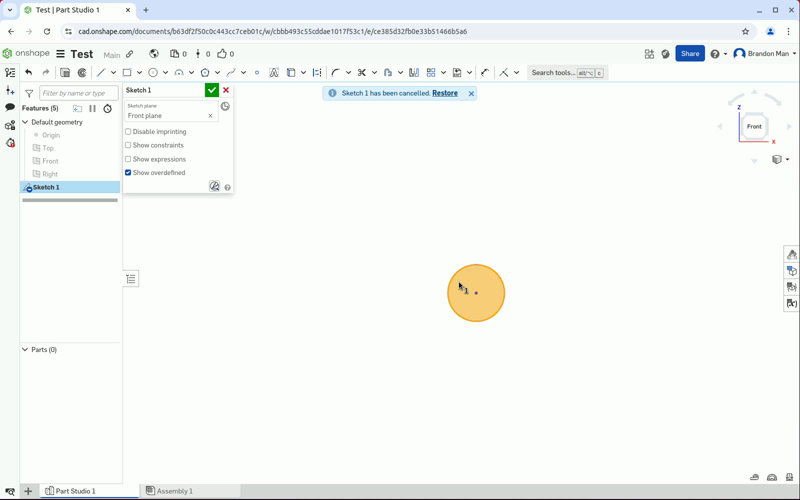
scroll(-6)
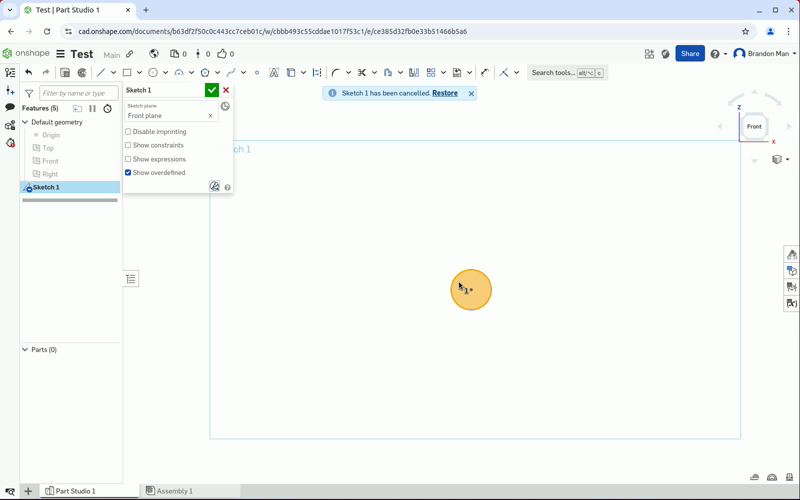
scroll(-6)
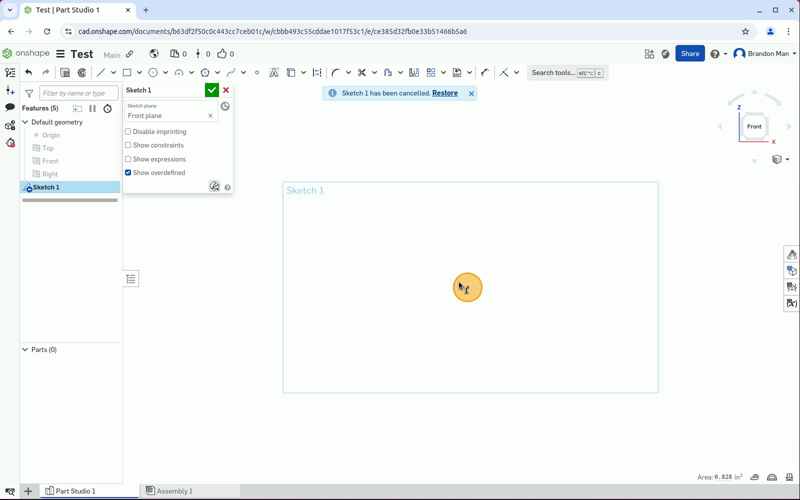
scroll(-6)
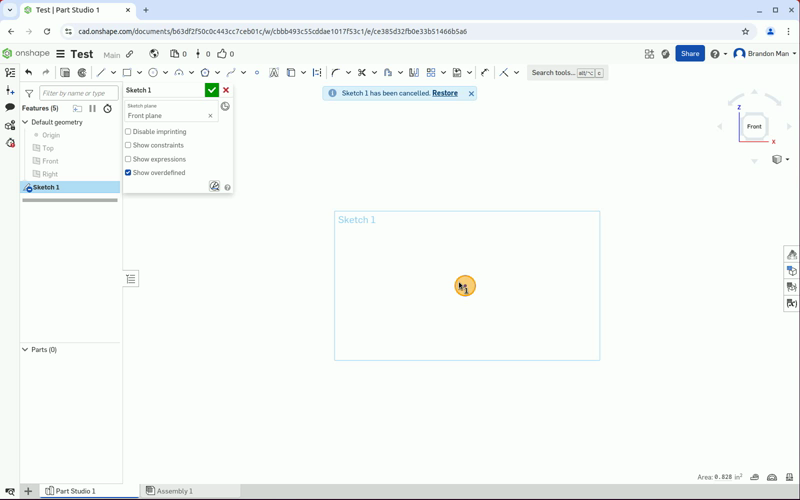
scroll(-6)
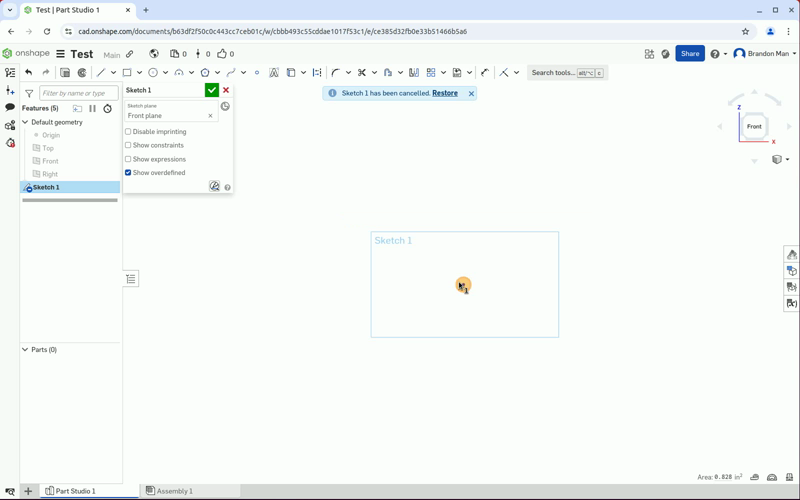
scroll(-6)
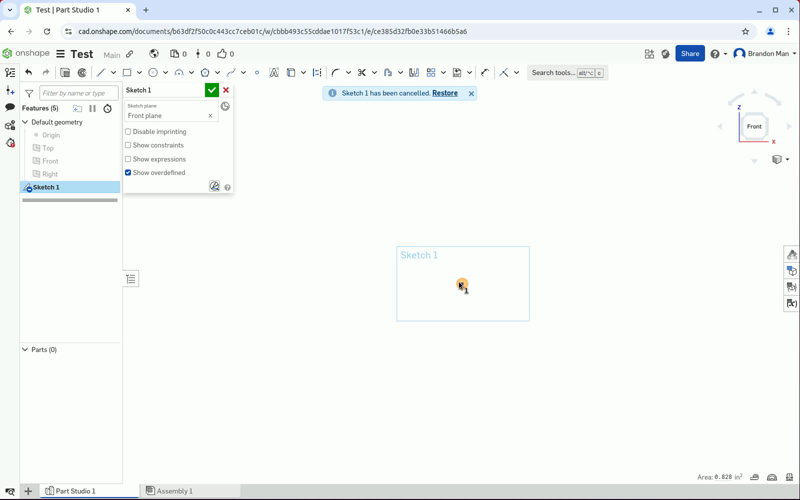
scroll(-6)
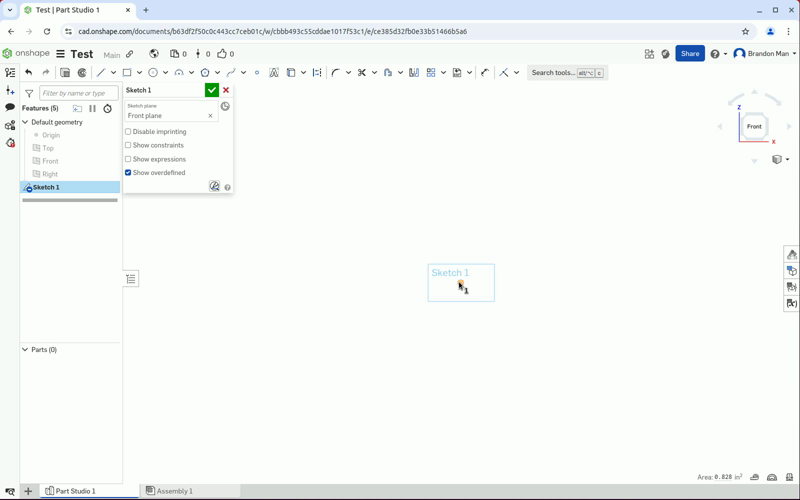
mouse_move(73, 352)
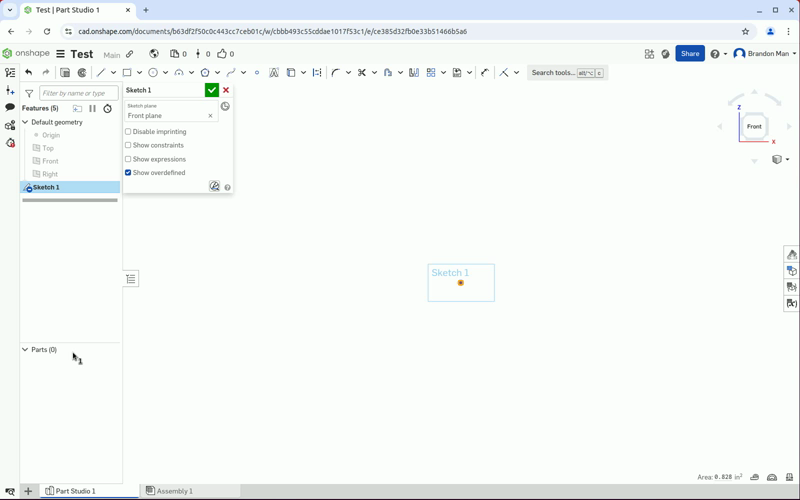
key(shift+y)
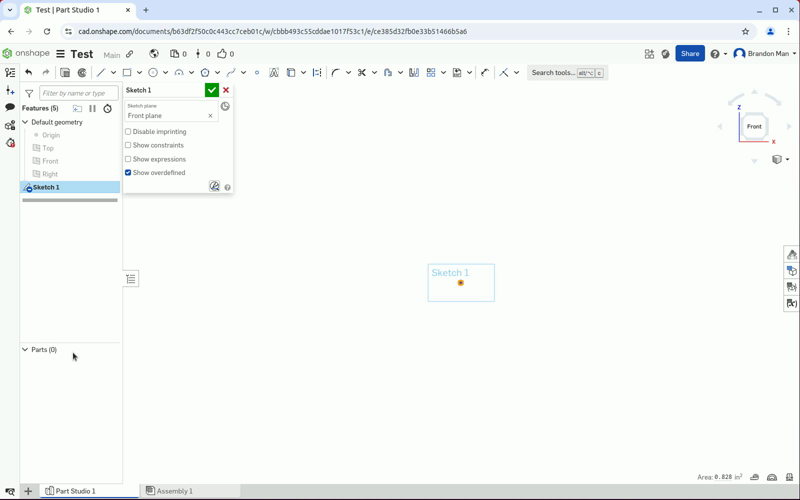
key(shift+e)
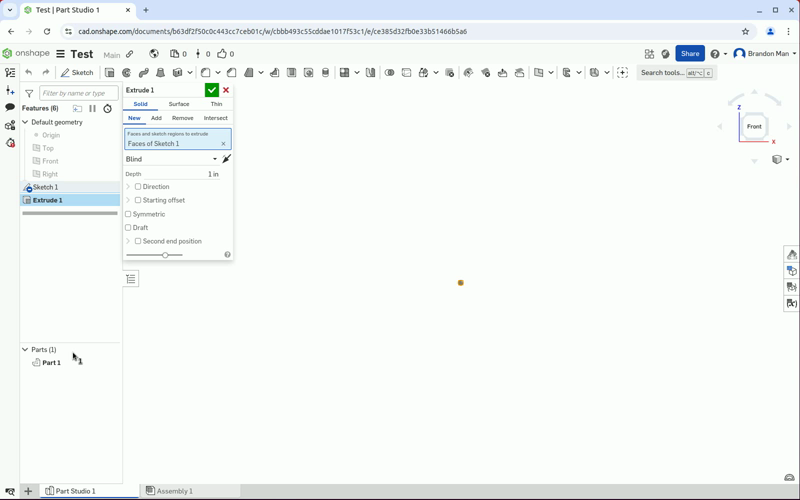
mouse_move(143, 106)
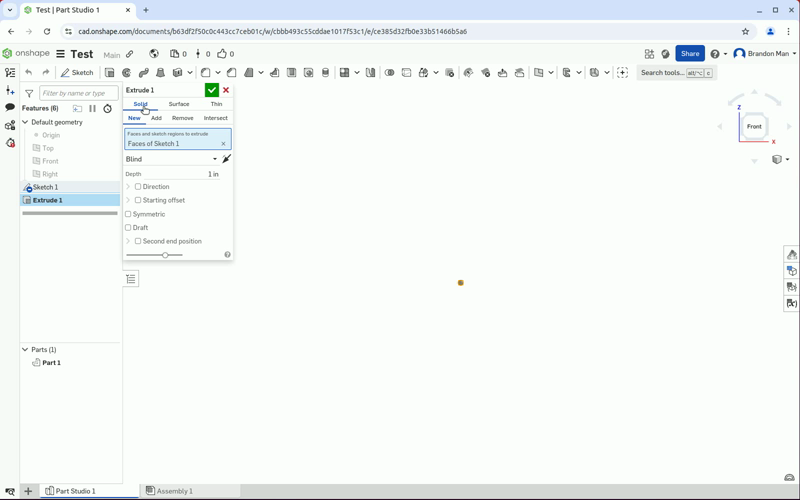
click(143, 106)
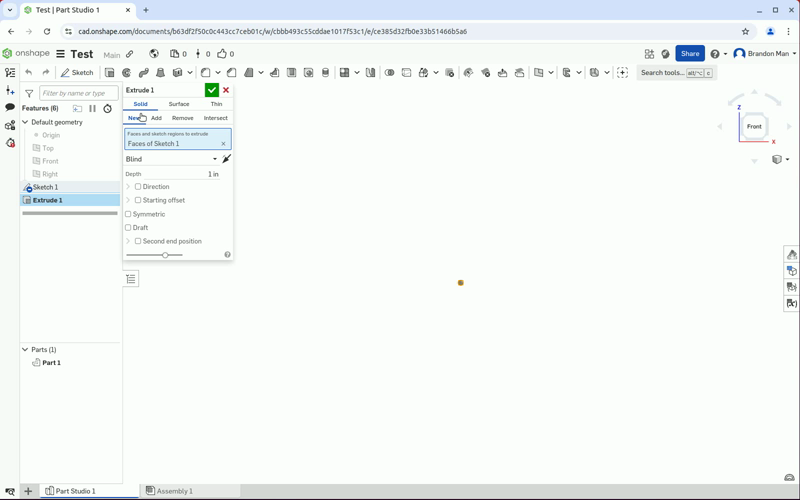
mouse_move(137, 120)
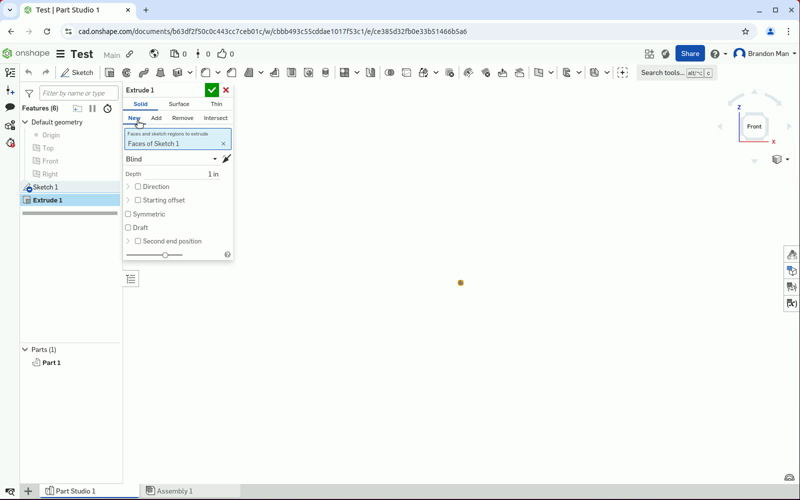
click(137, 120)
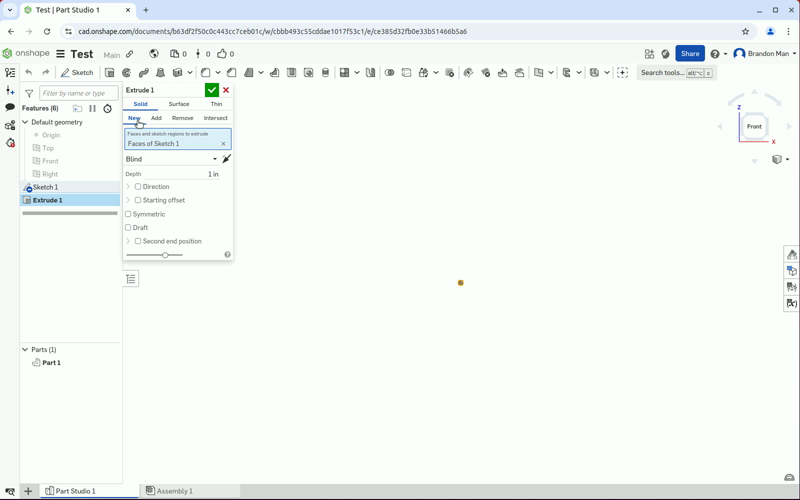
key(tab, 4)
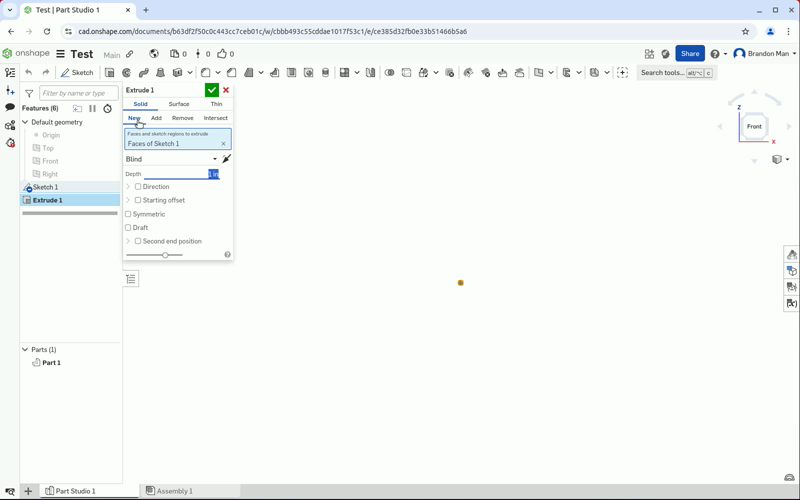
text(23.108)
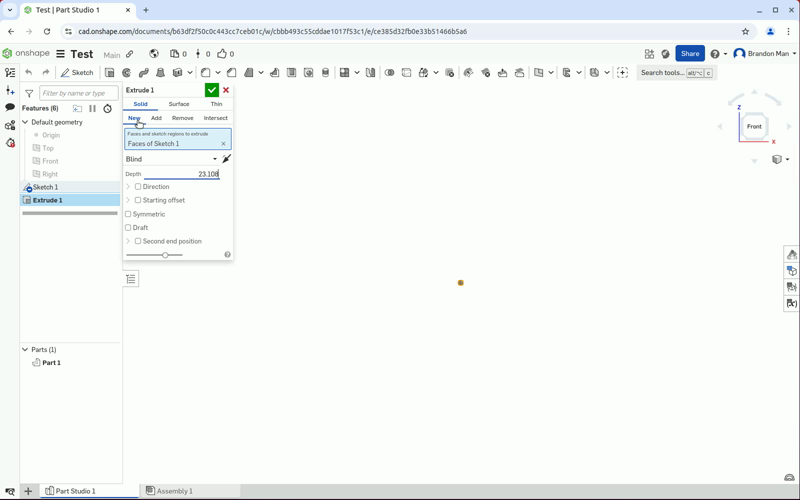
key(enter)
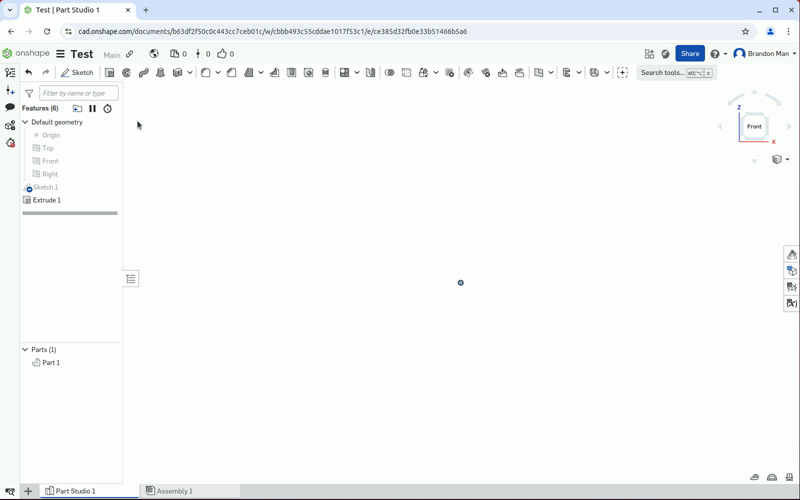
key(shift+h)
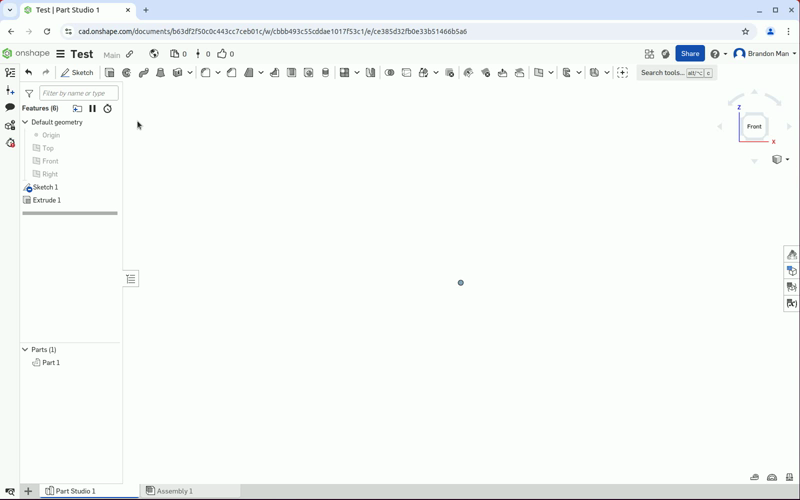
key(shift+h)
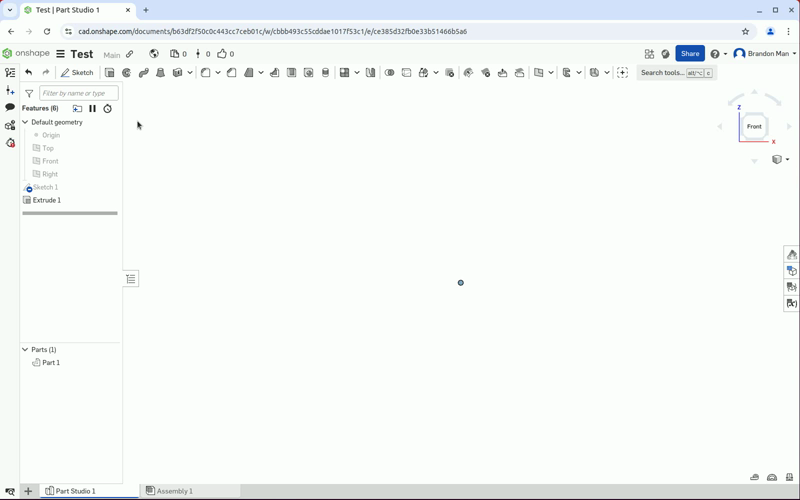
mouse_move(73, 189)
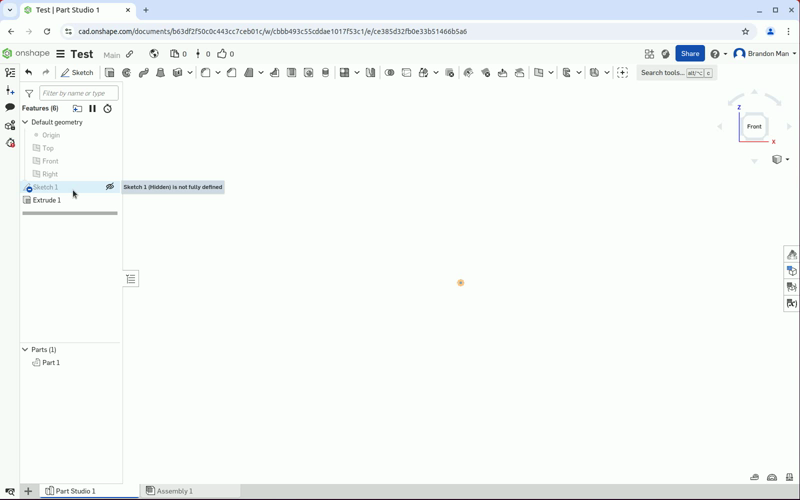
click(73, 189)
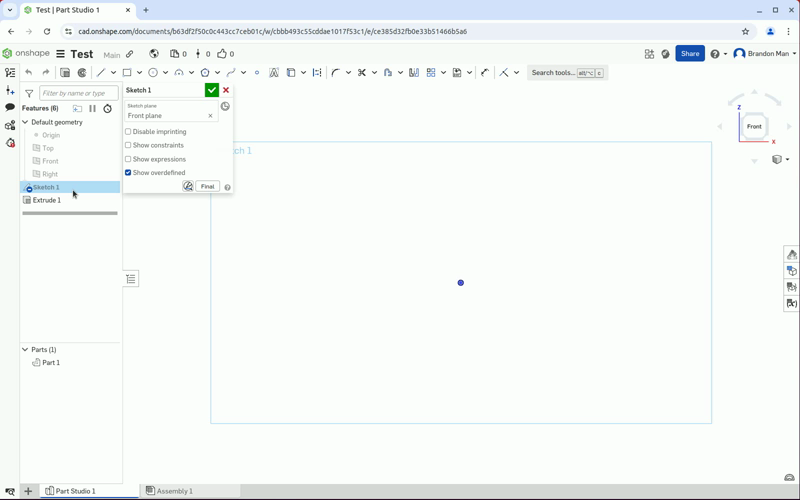
mouse_move(229, 92)
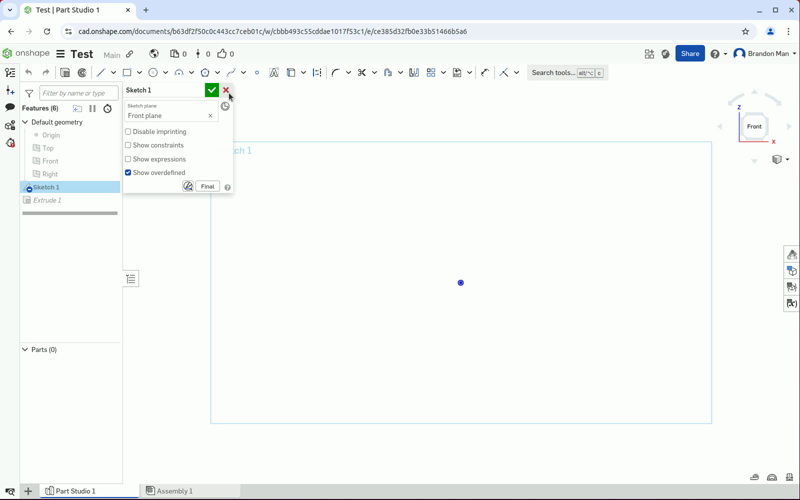
click(229, 92)
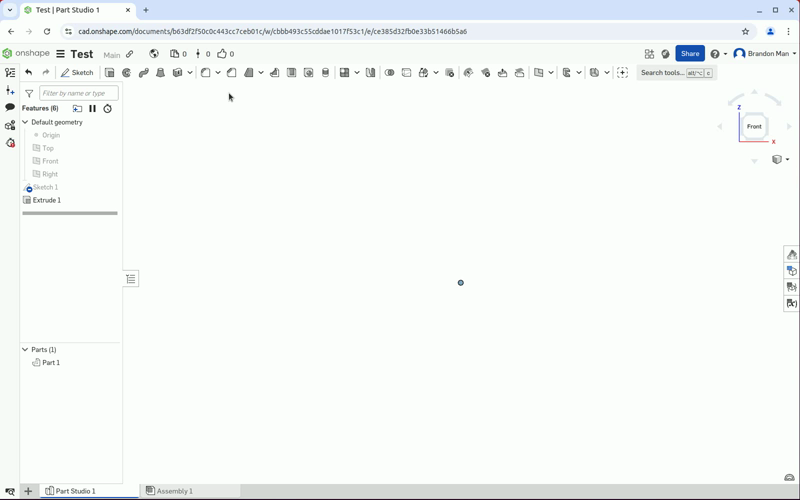
mouse_move(73, 352)
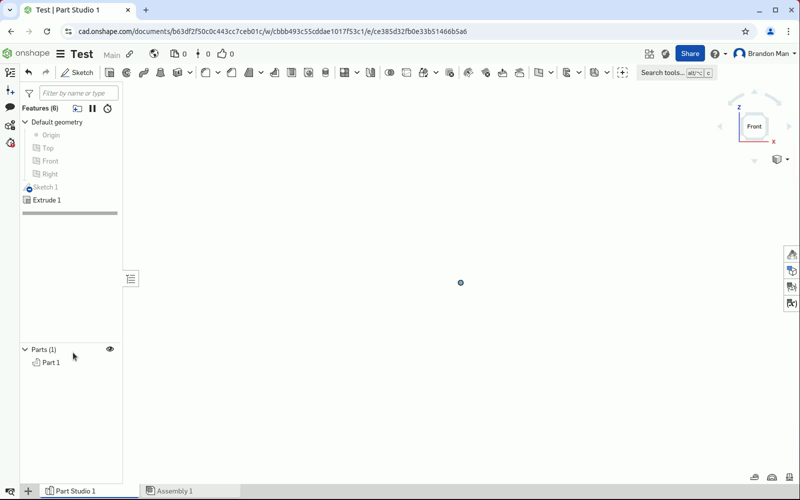
key(y)
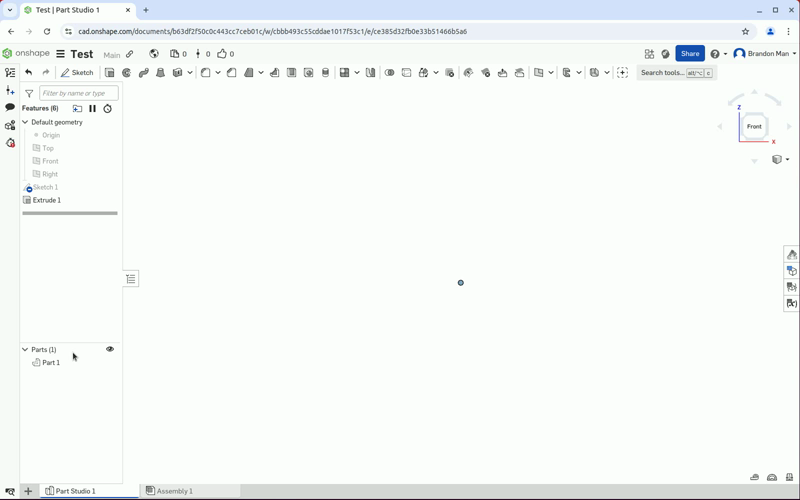
key(shift+p)
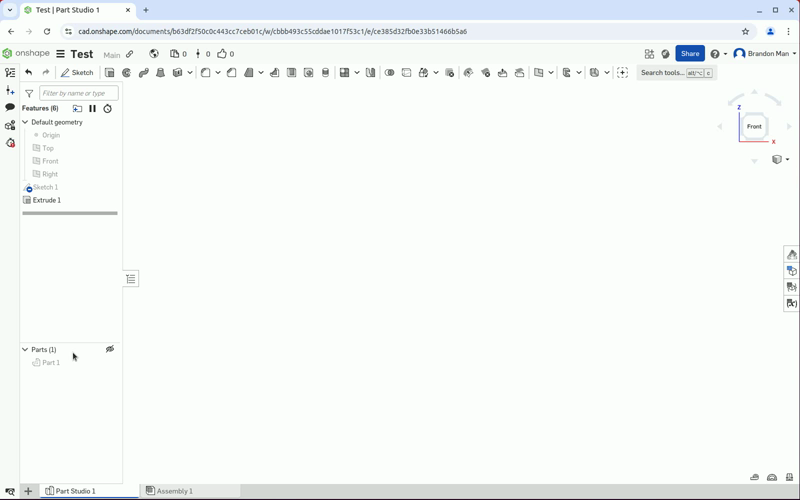
key(space)
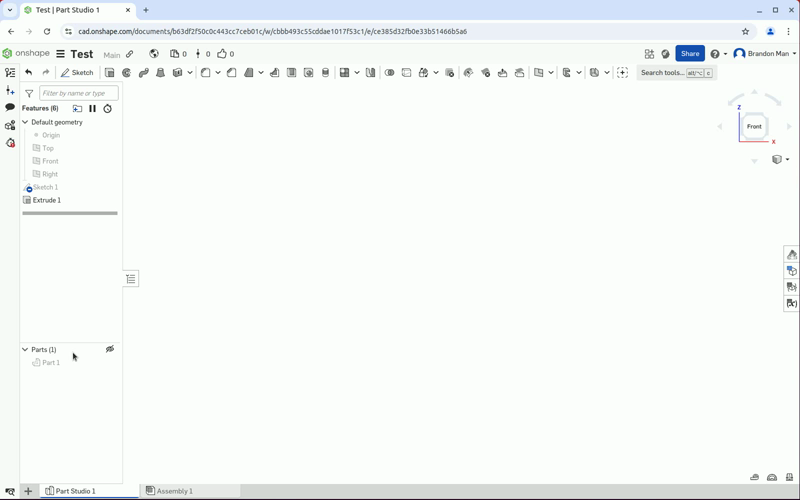
key_down(shift)
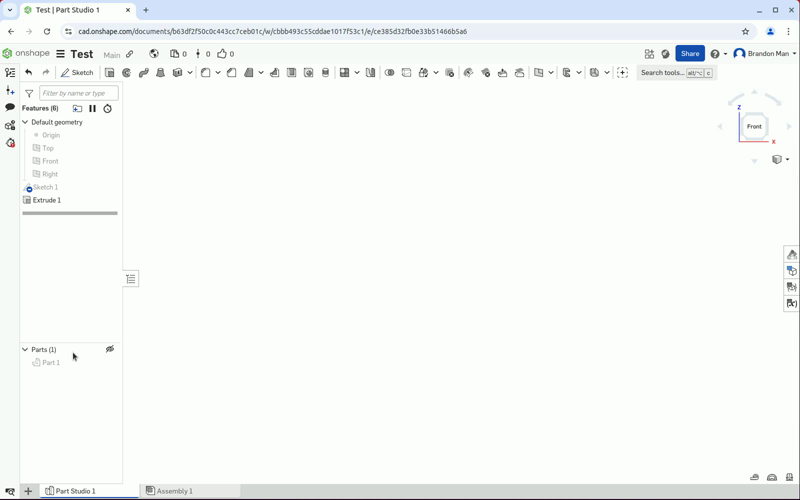
key(down)
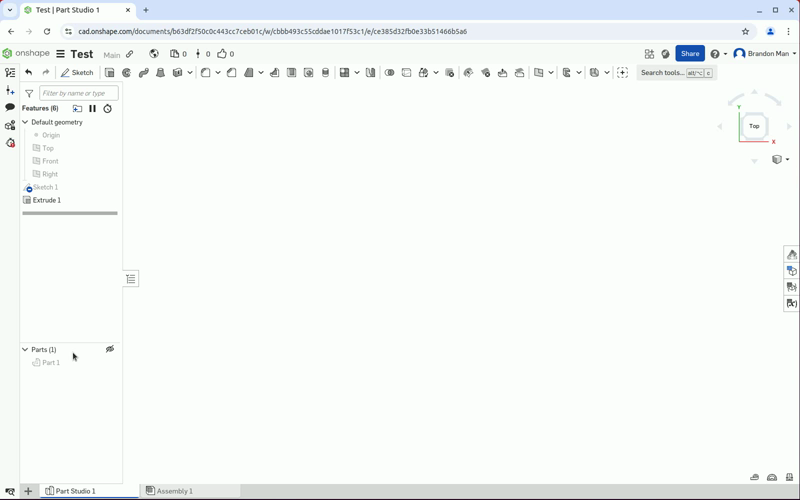
key_up(shift)
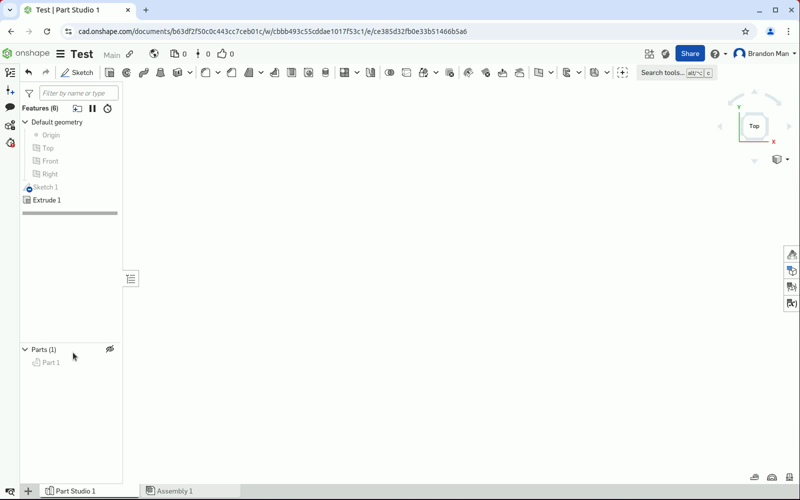
mouse_move(73, 352)
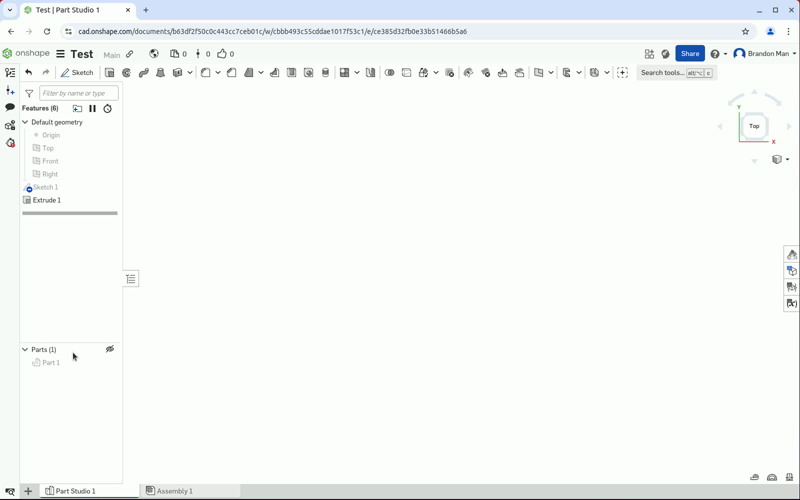
key(shift+y)
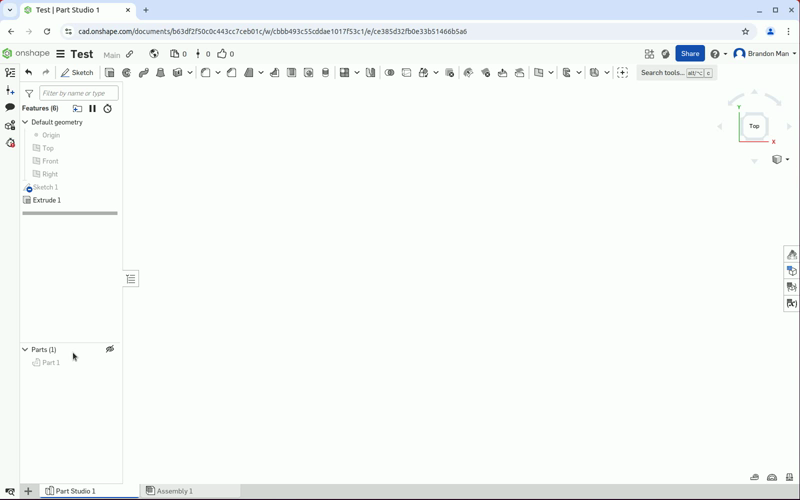
key(shift+s)
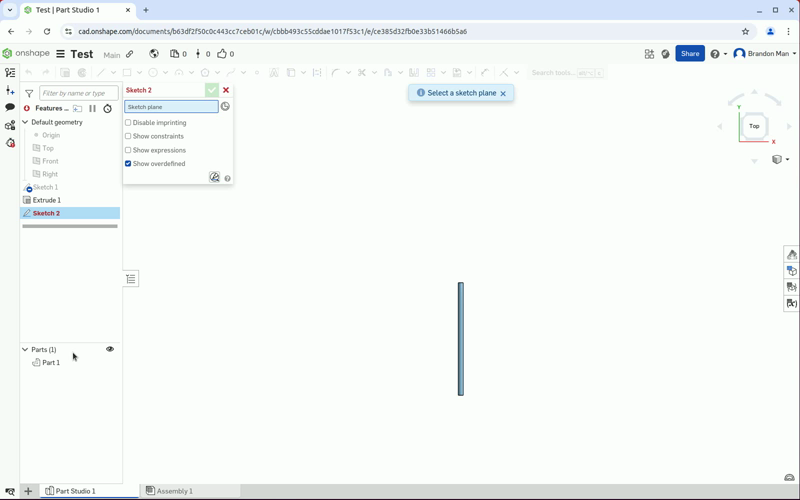
mouse_move(73, 150)
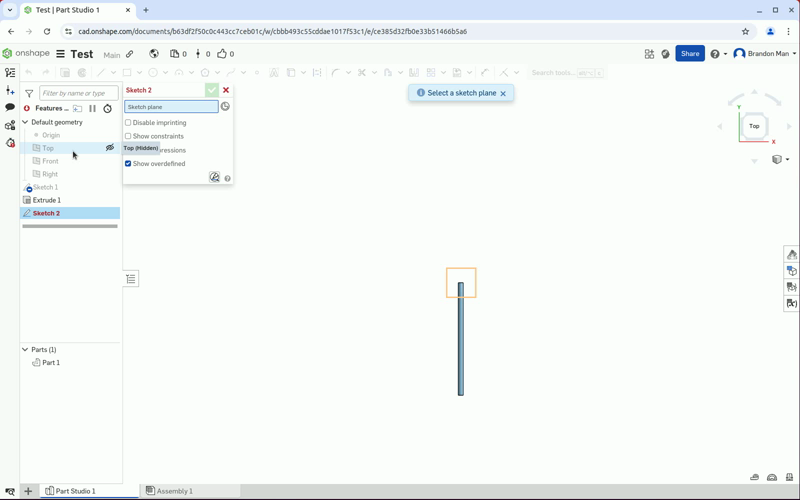
click(73, 150)
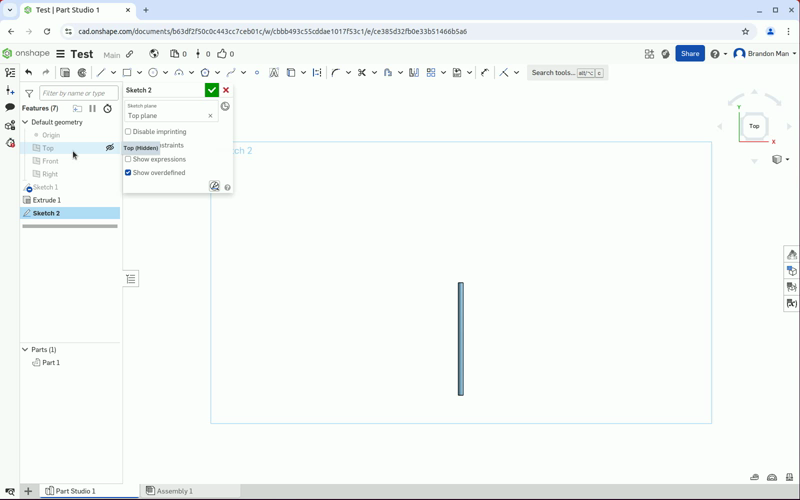
mouse_move(73, 352)
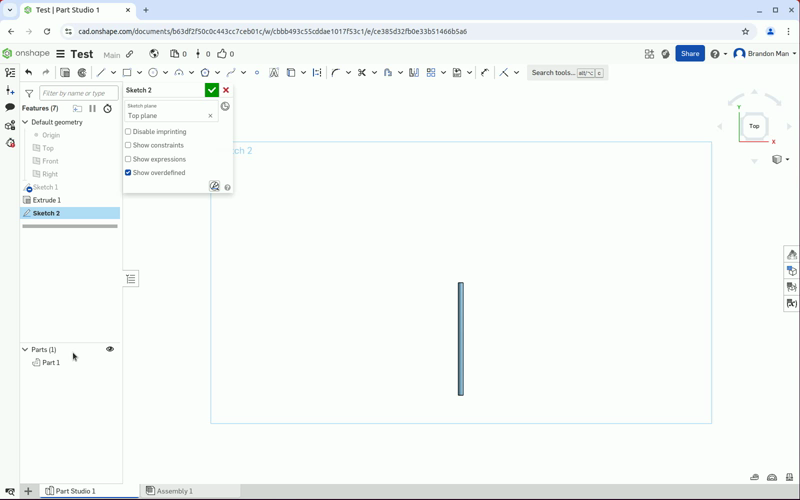
key(y)
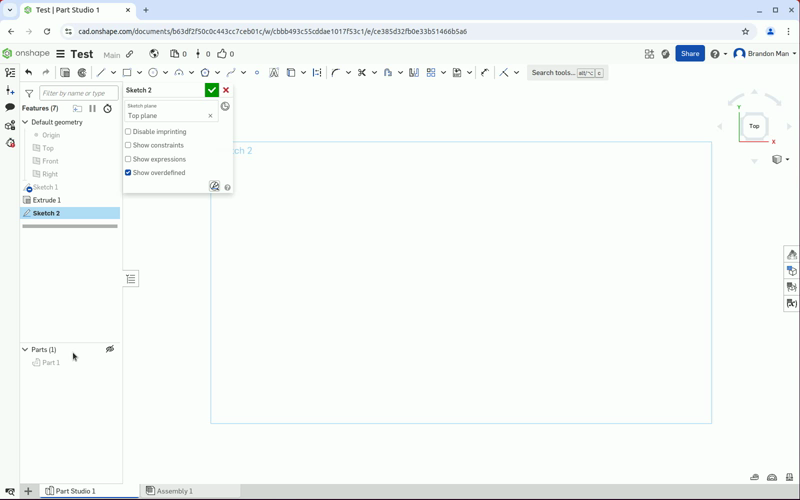
key(c)
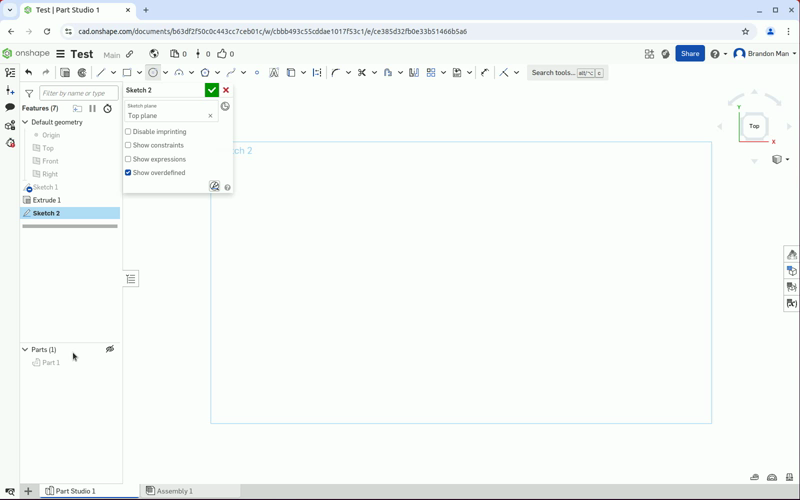
key_down(shift)
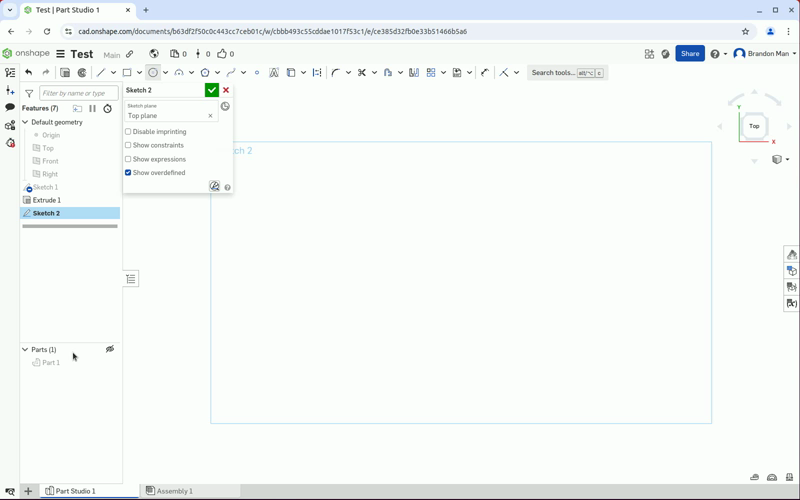
mouse_move(461, 282)
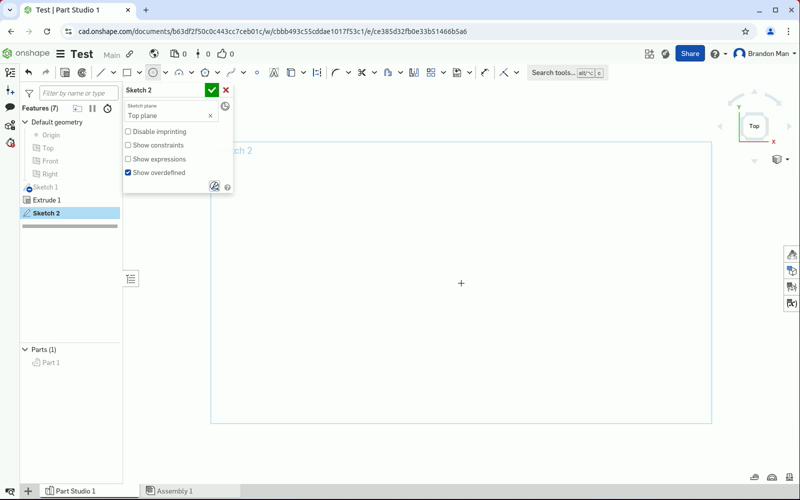
click(461, 282)
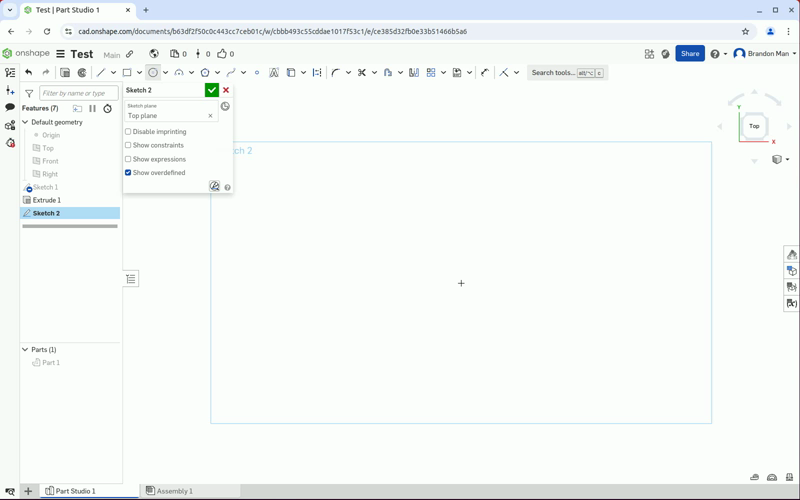
key_up(shift)
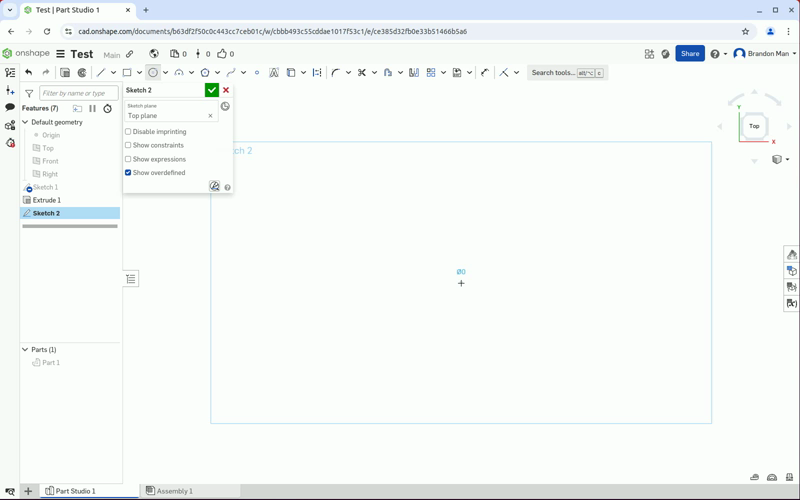
mouse_move(465, 282)
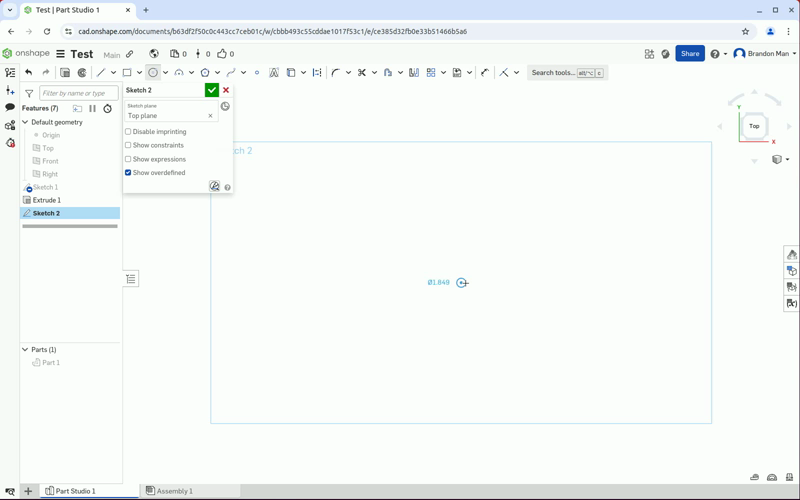
click(465, 282)
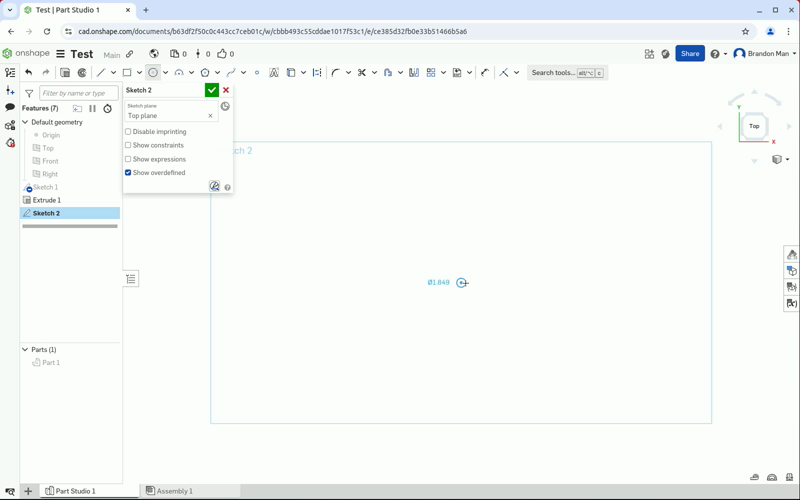
key(esc)
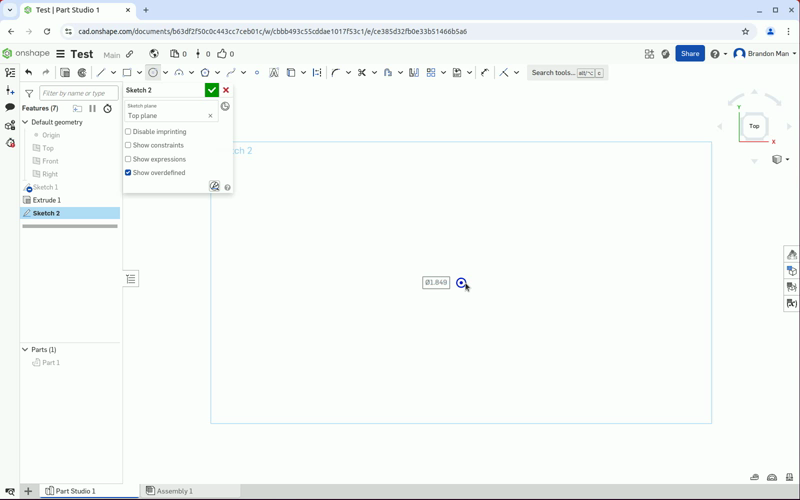
mouse_move(463, 281)
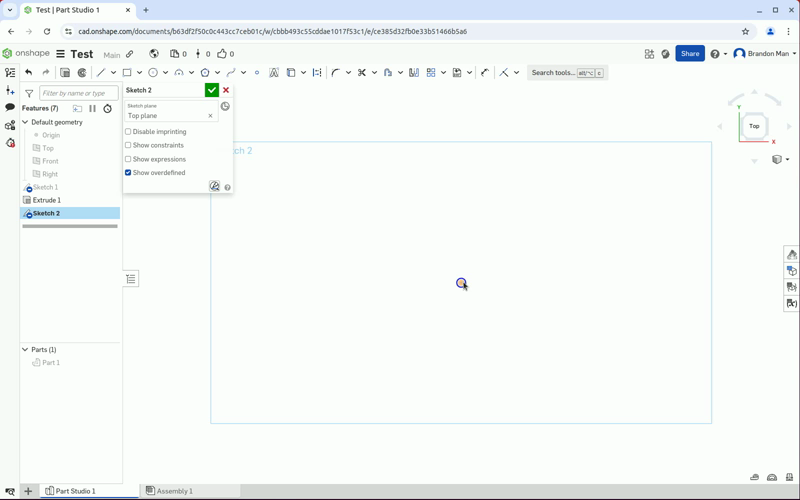
scroll(6)
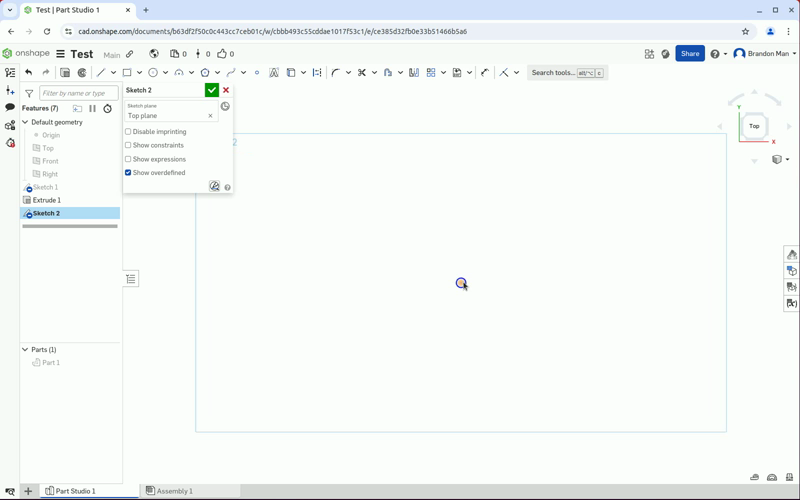
scroll(6)
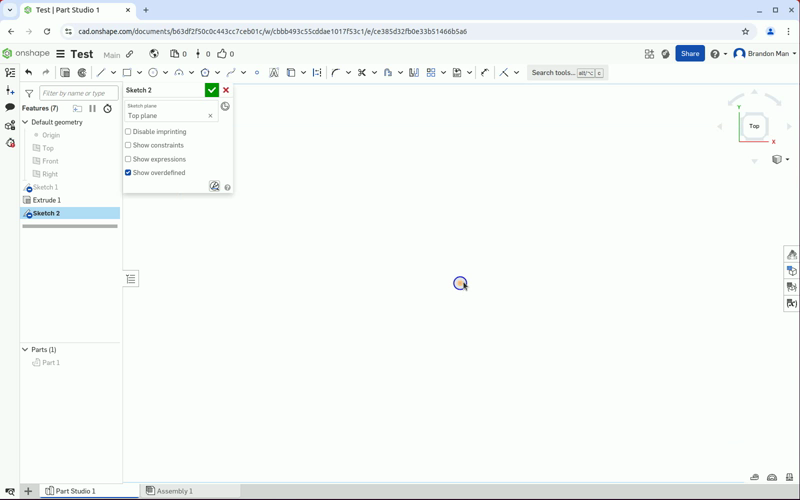
scroll(6)
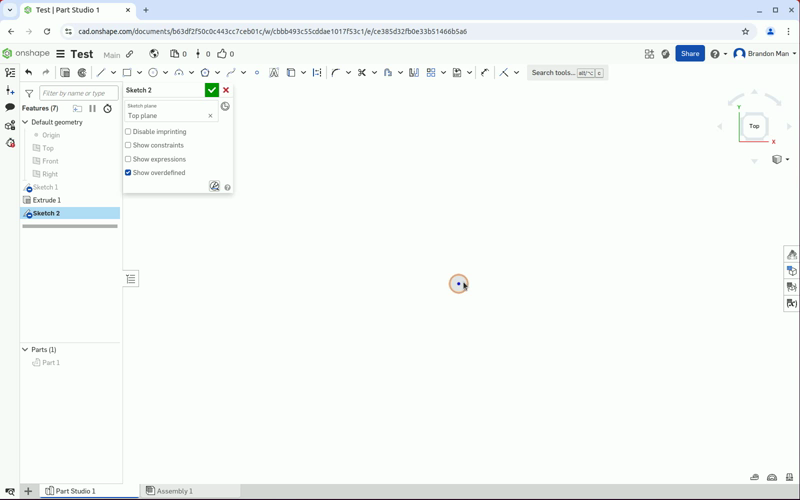
scroll(6)
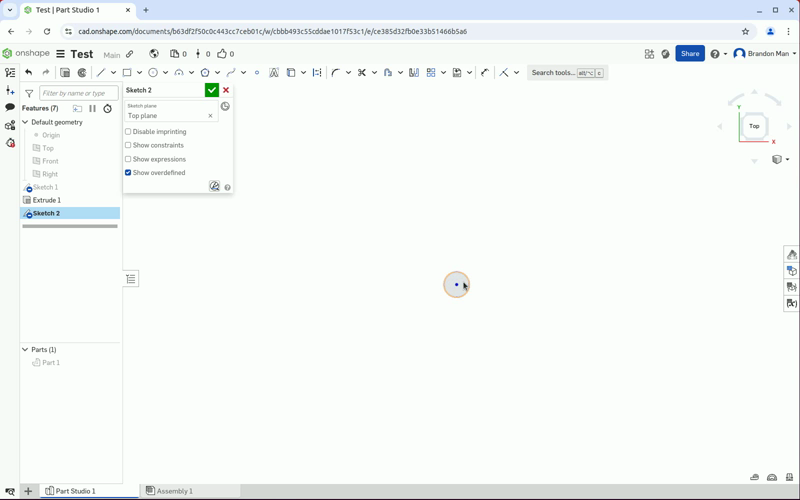
scroll(6)
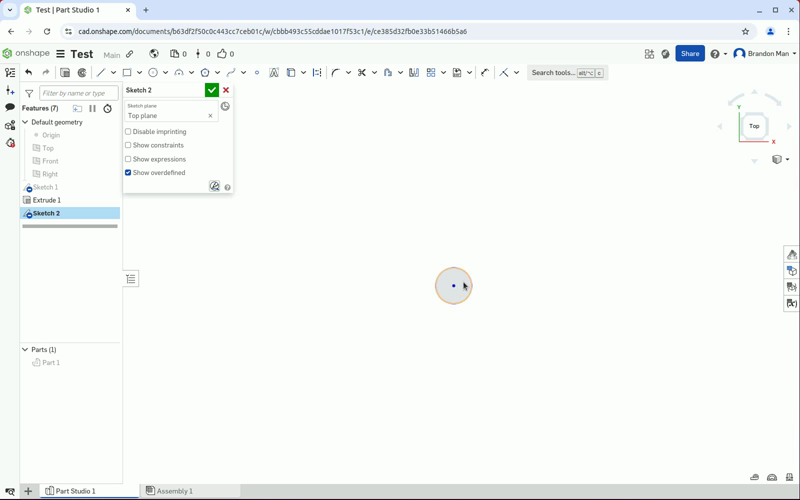
scroll(6)
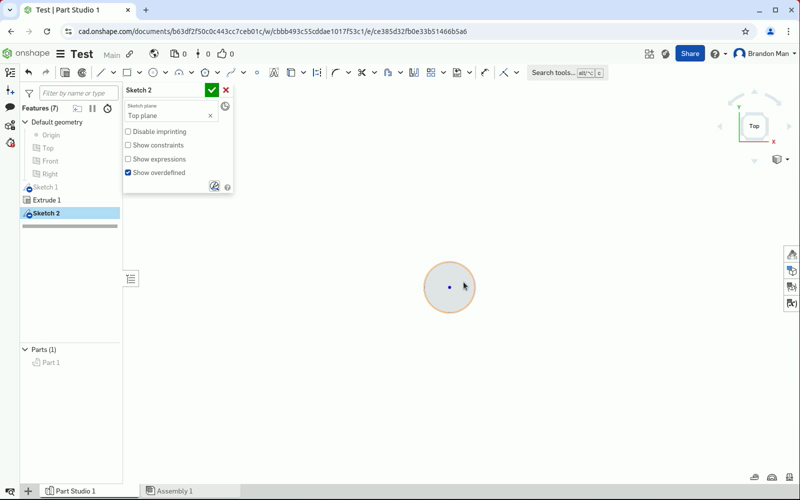
scroll(6)
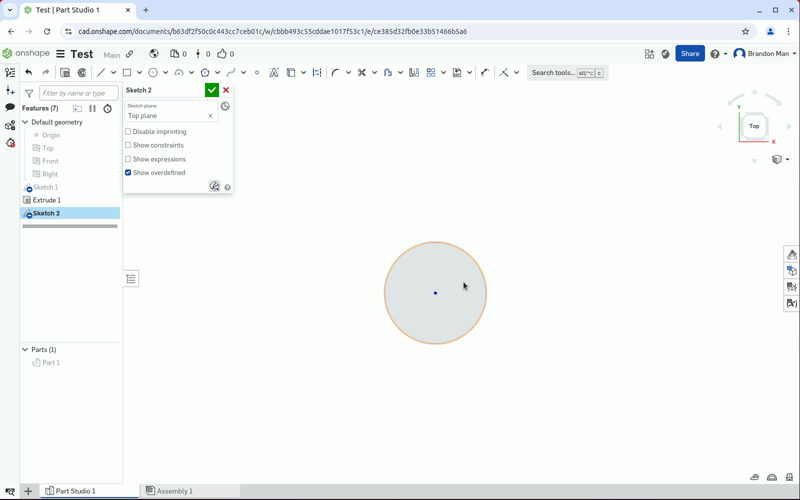
click(463, 281)
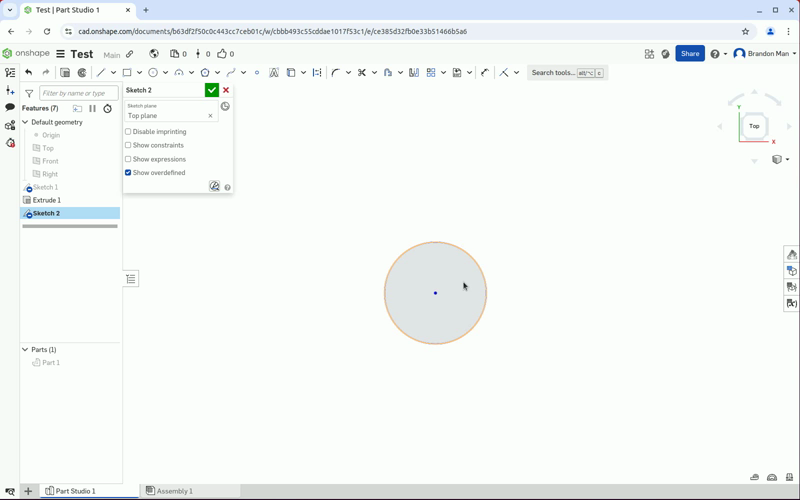
scroll(-6)
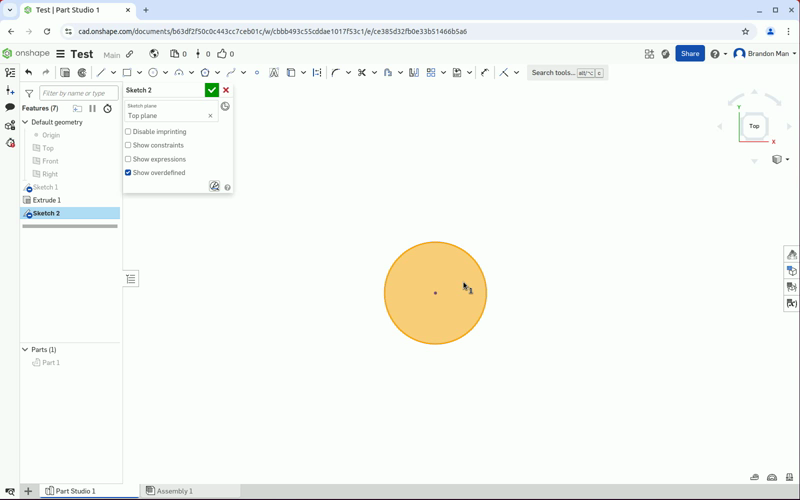
scroll(-6)
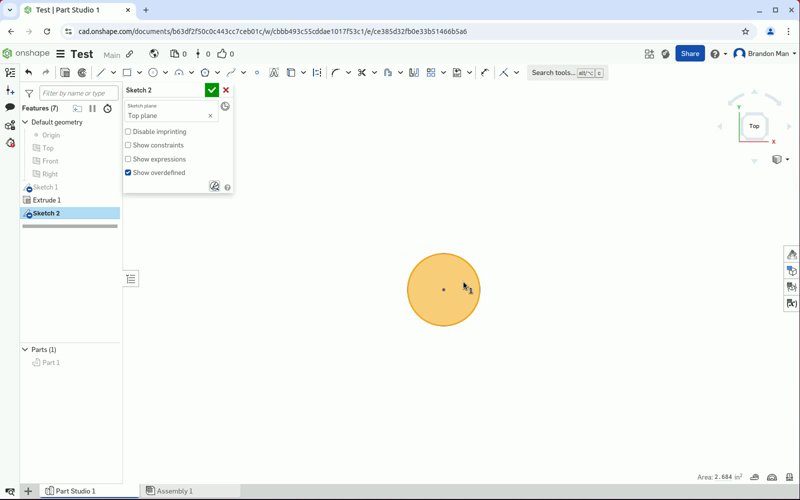
scroll(-6)
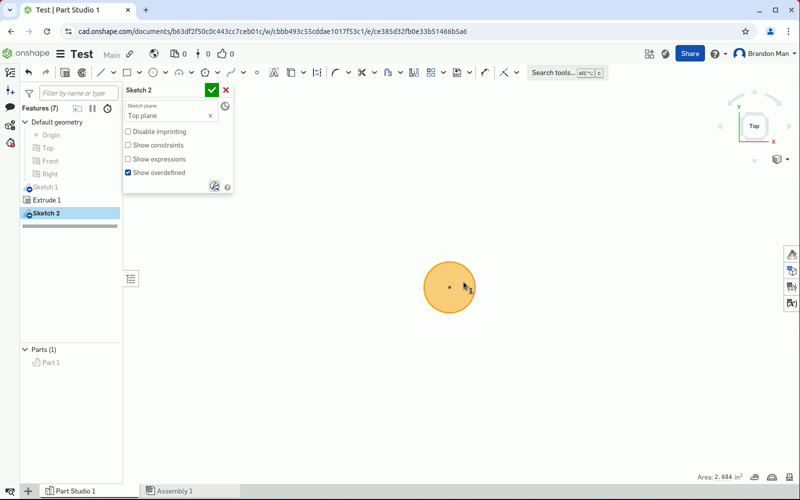
scroll(-6)
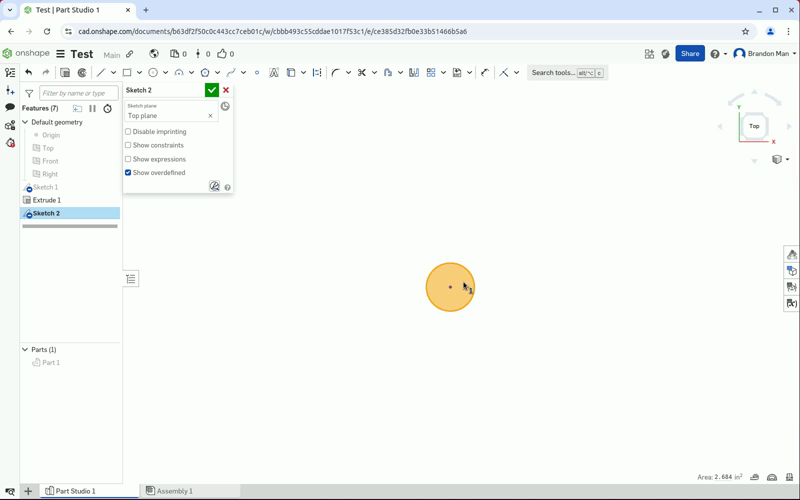
scroll(-6)
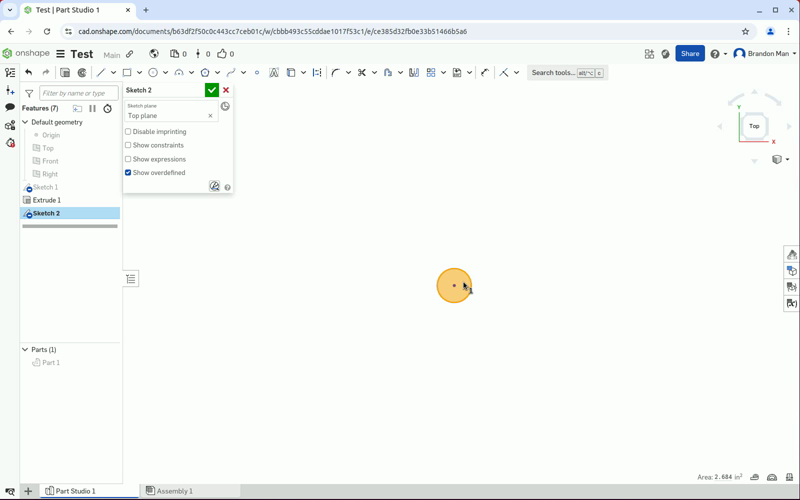
scroll(-6)
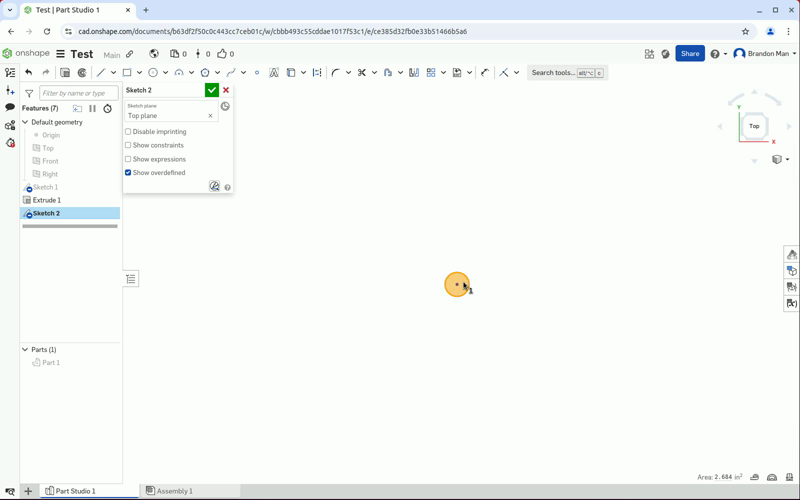
scroll(-6)
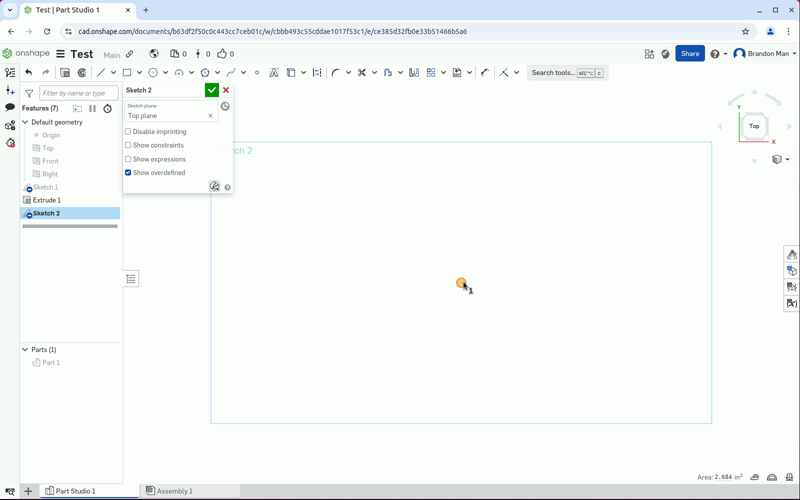
mouse_move(73, 352)
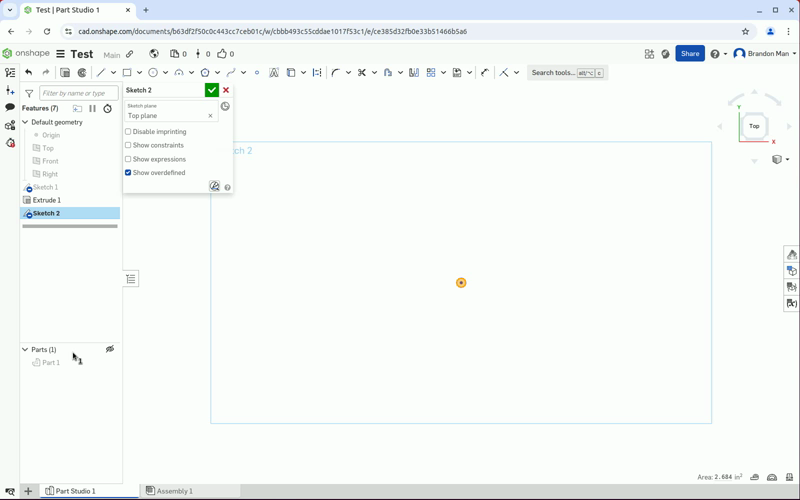
key(shift+y)
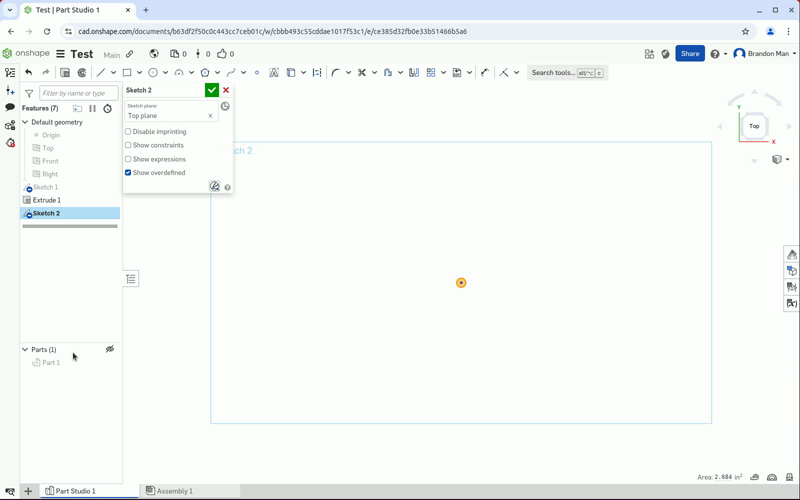
key(shift+e)
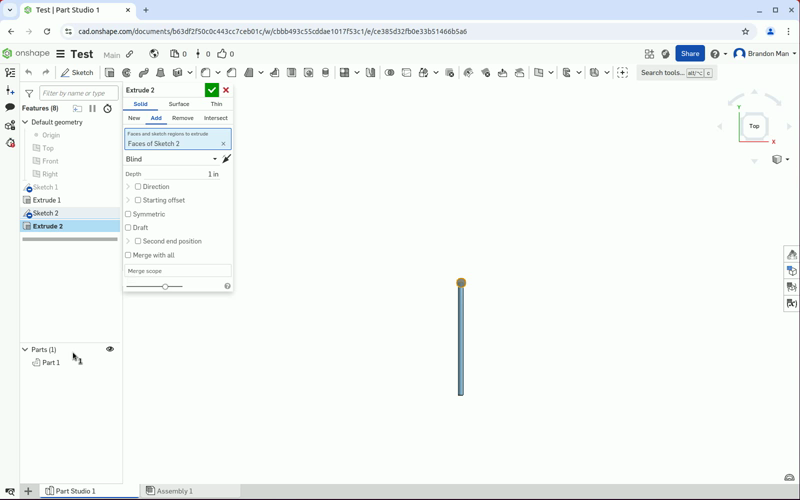
mouse_move(143, 106)
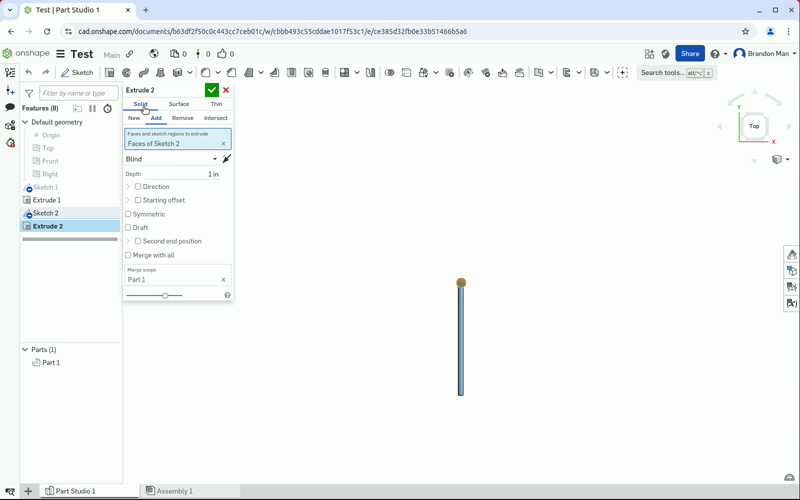
click(143, 106)
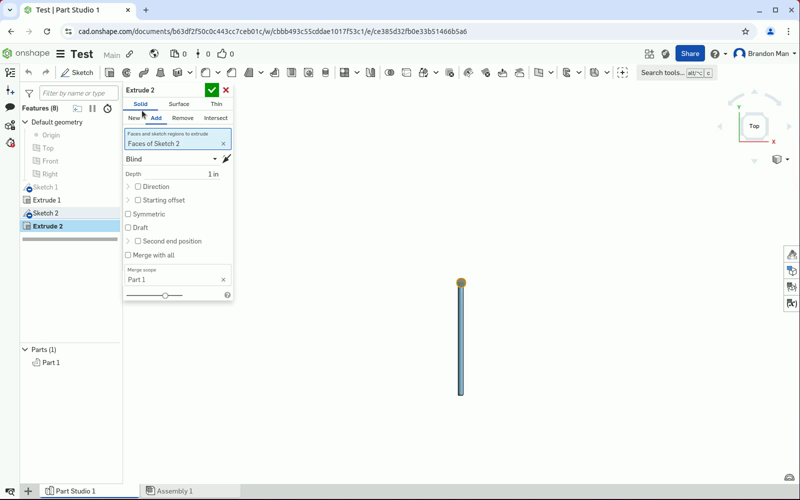
mouse_move(137, 120)
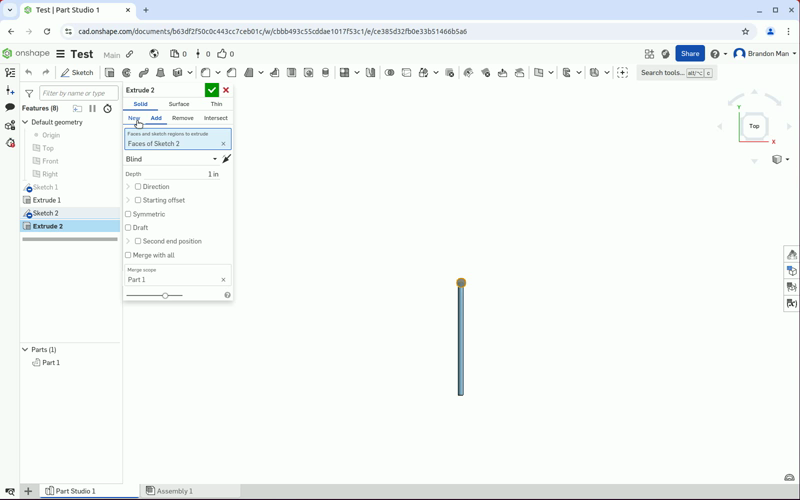
click(137, 120)
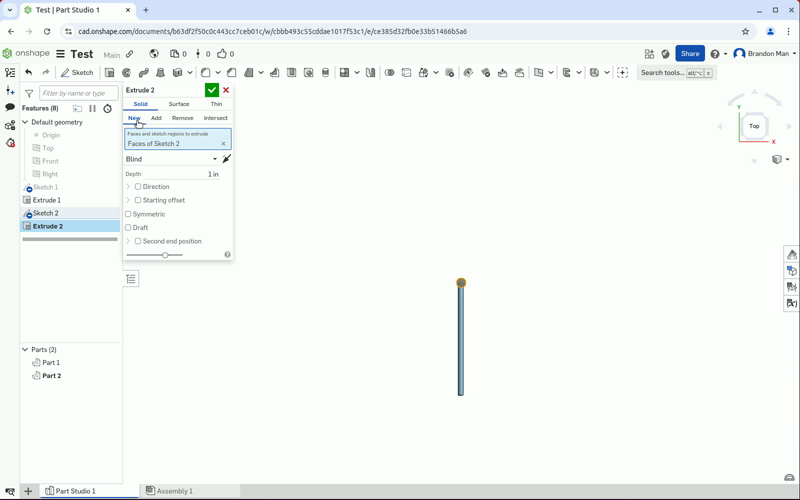
key(tab, 4)
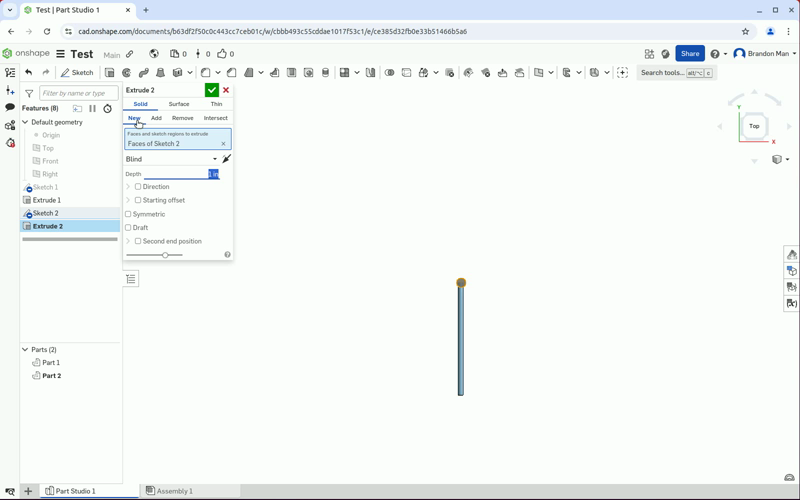
text(0.962)
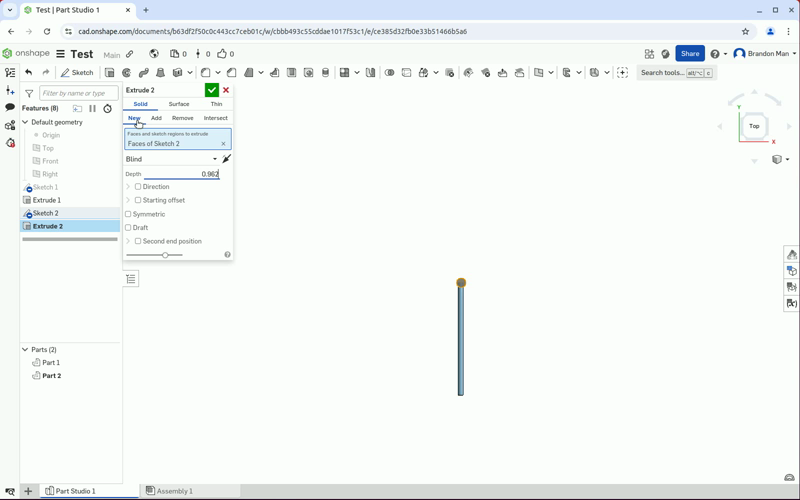
key(tab, 3)
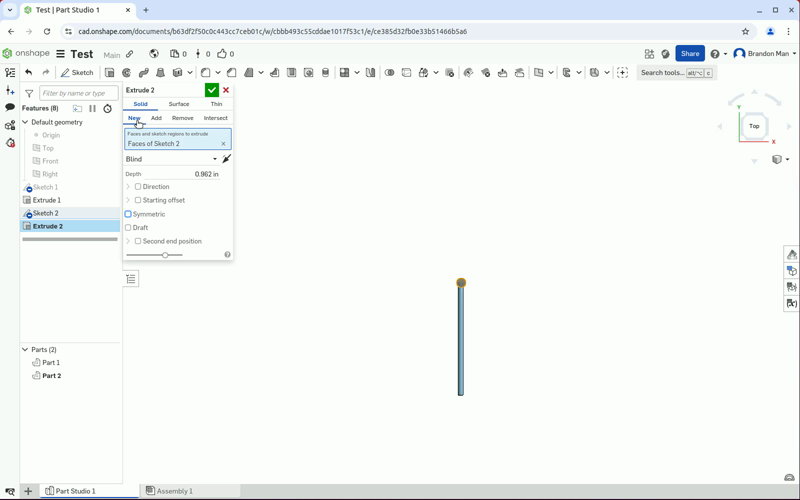
key(space)
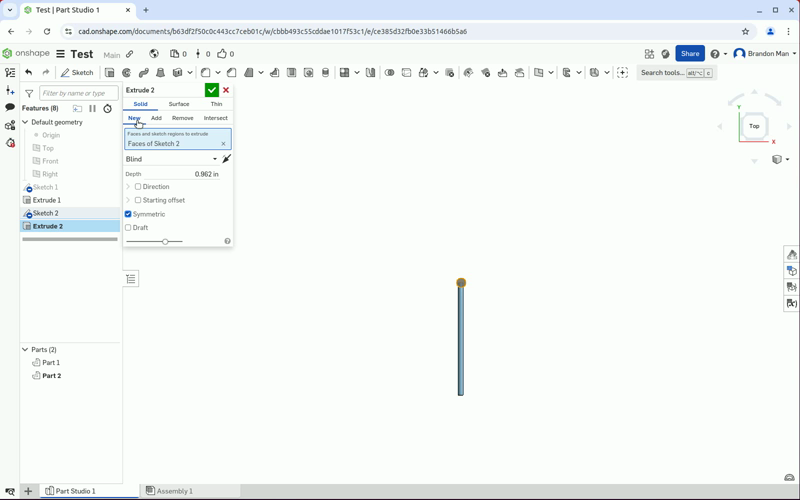
key(enter)
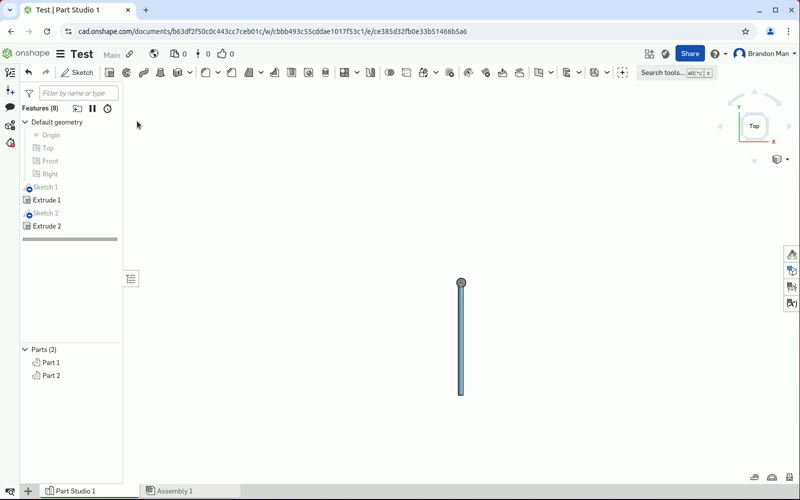
key(shift+h)
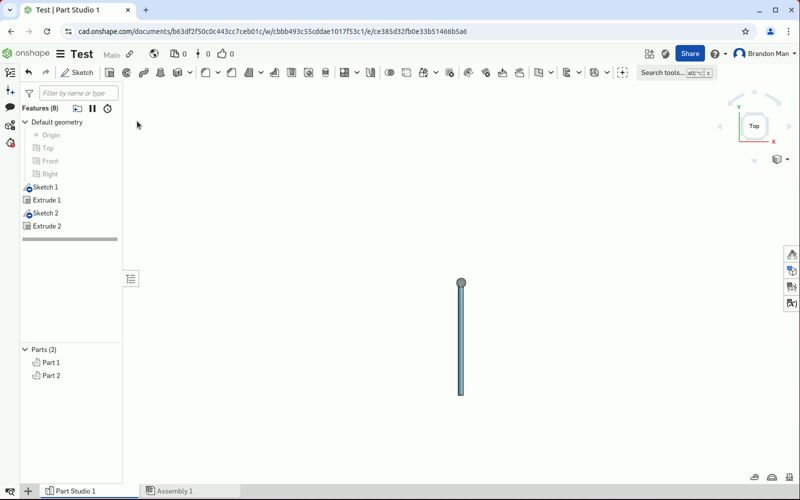
key(shift+h)
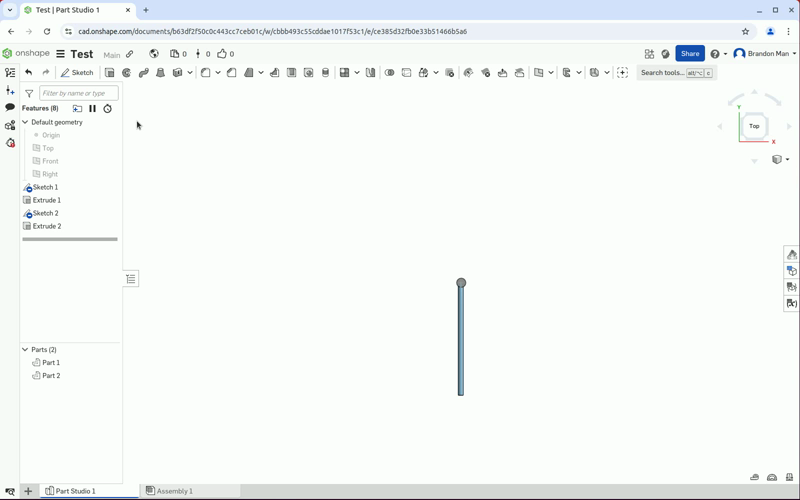
key(shift+7)
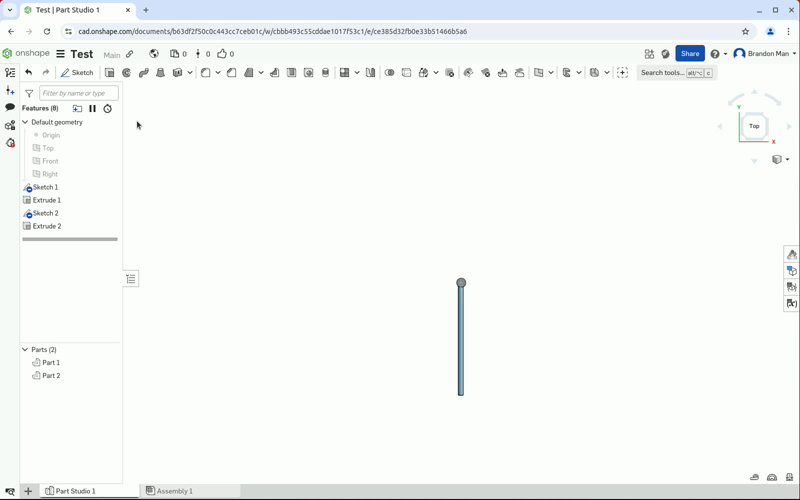
key(up, 3)
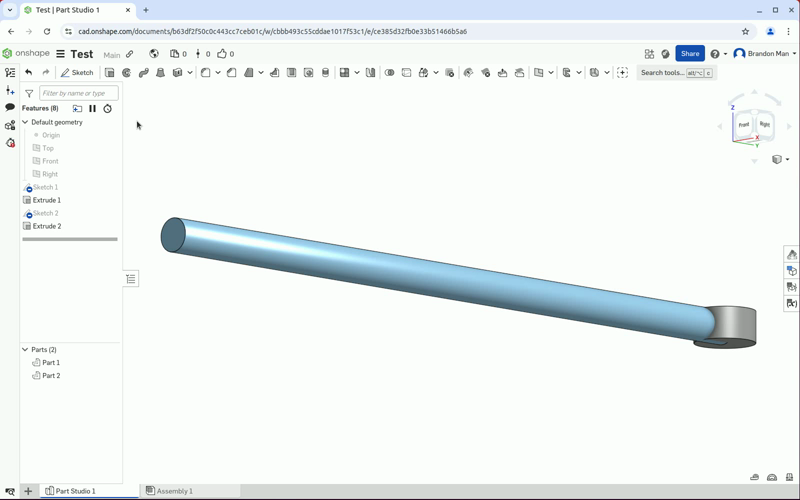
key(left, 3)
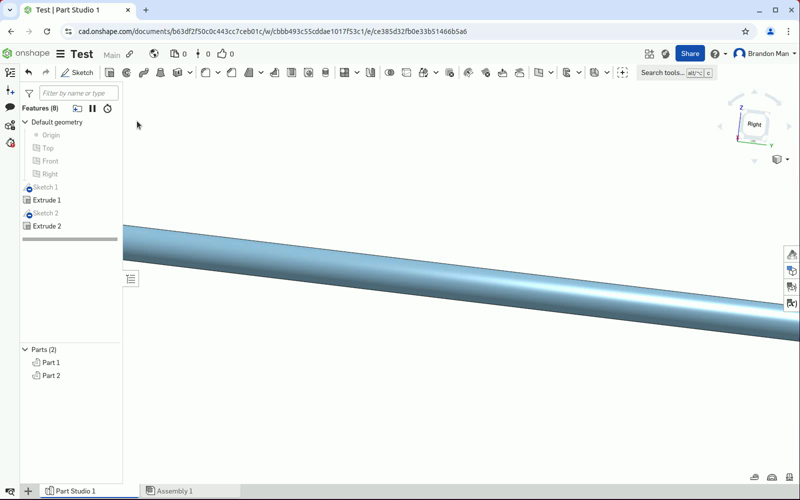
key(right, 3)
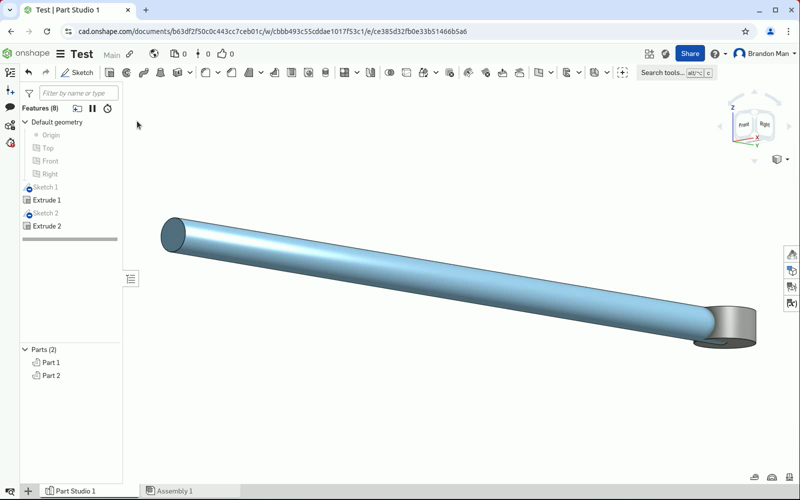
key(down, 3)
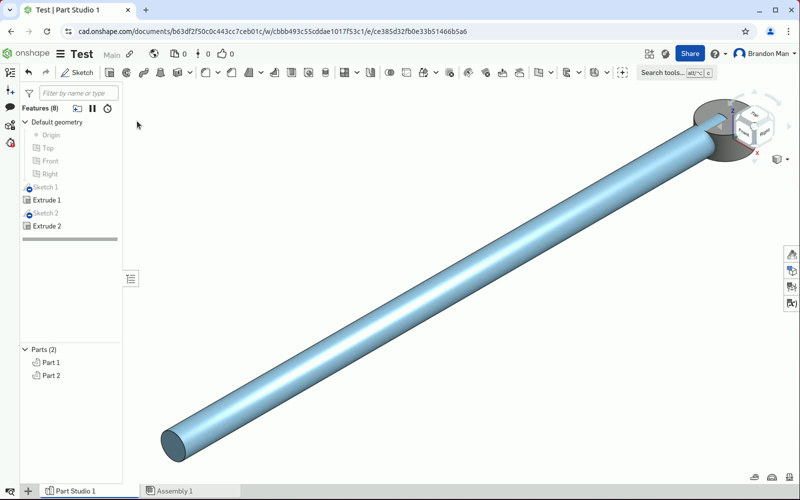
mouse_move(73, 189)
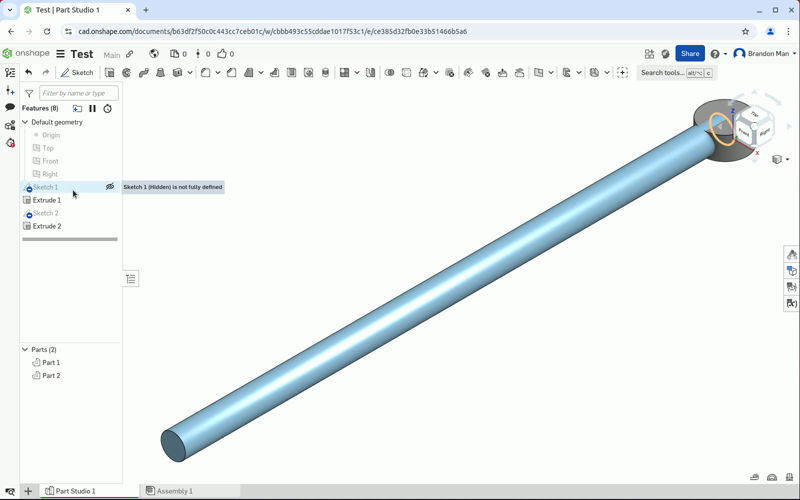
click(73, 189)